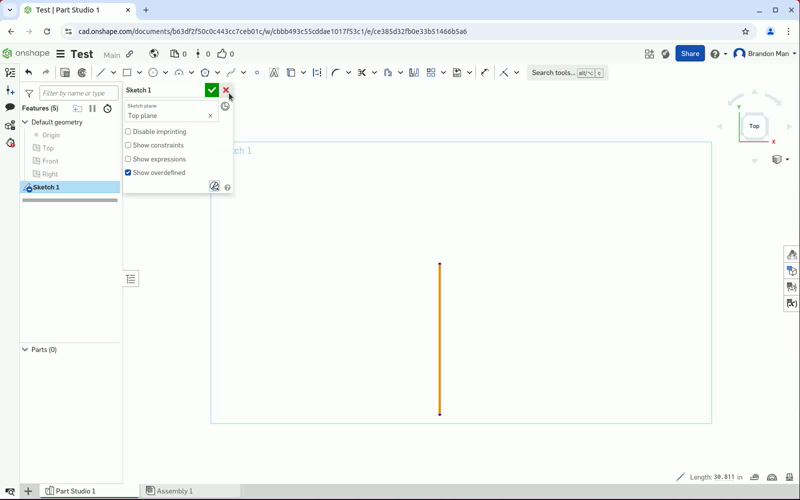
key(shift+h)
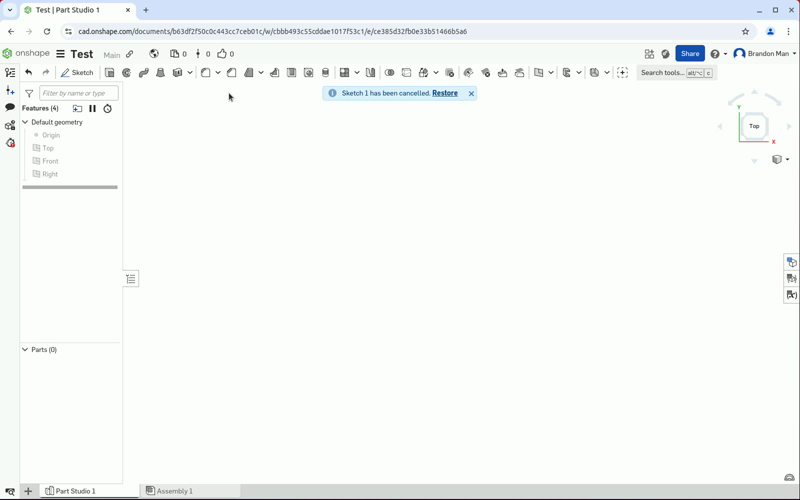
mouse_move(541, 75)
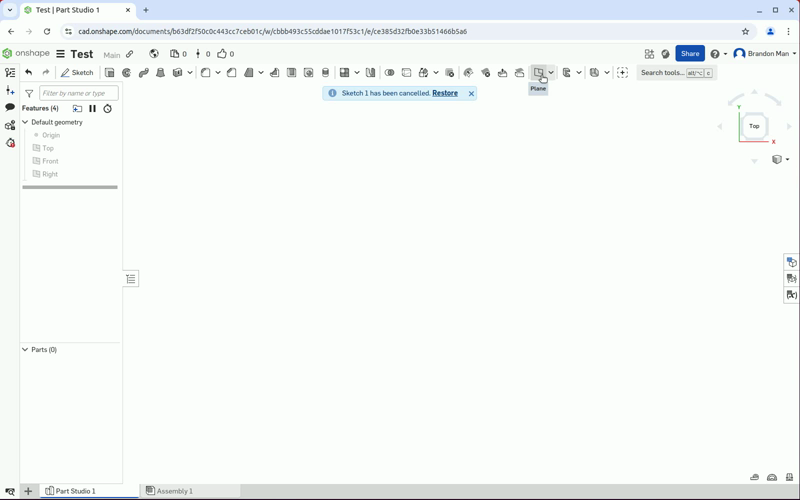
click(541, 75)
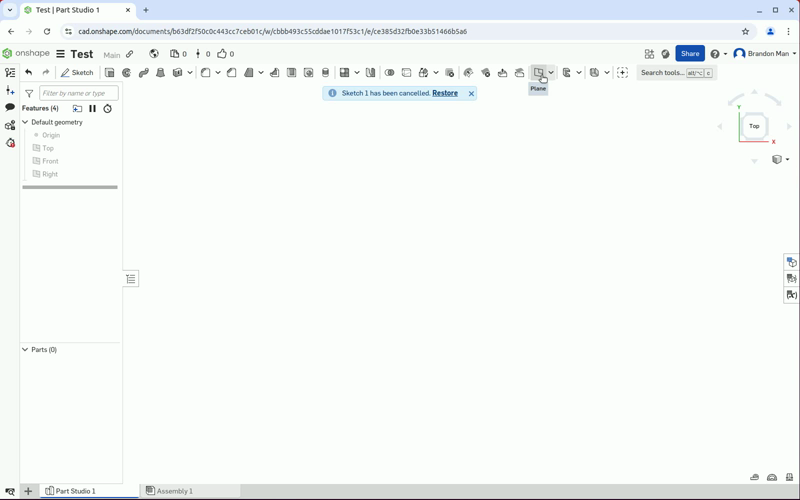
mouse_move(73, 150)
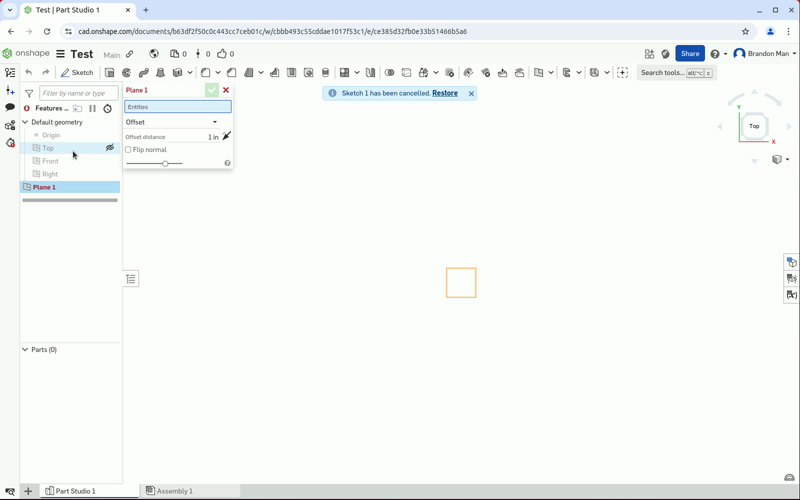
click(73, 150)
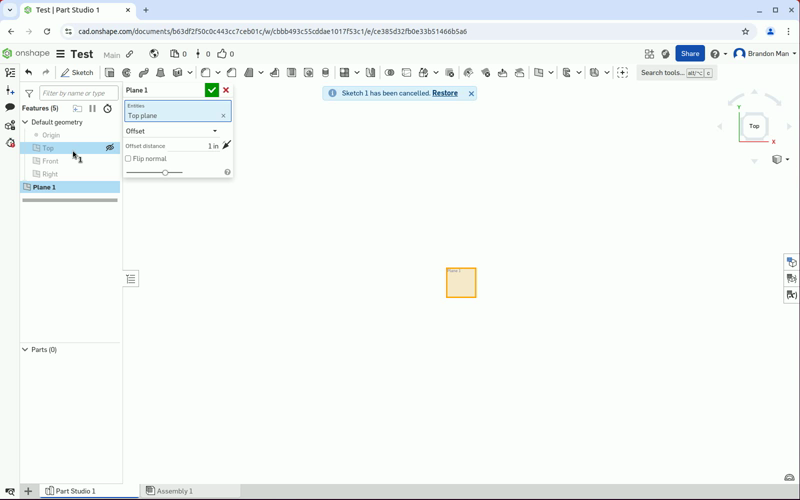
key(tab, 2)
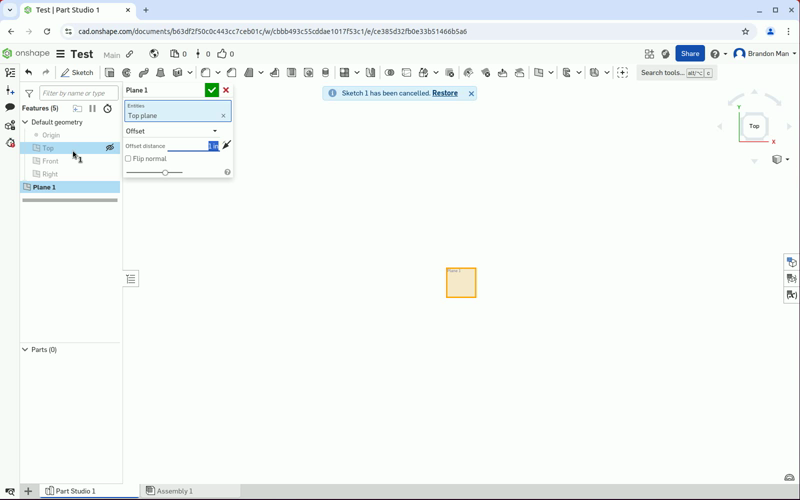
text(12.047)
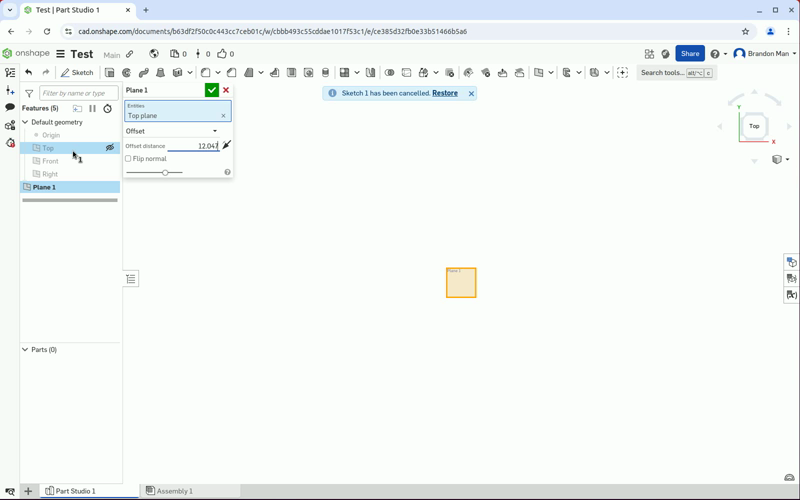
key(enter, 2)
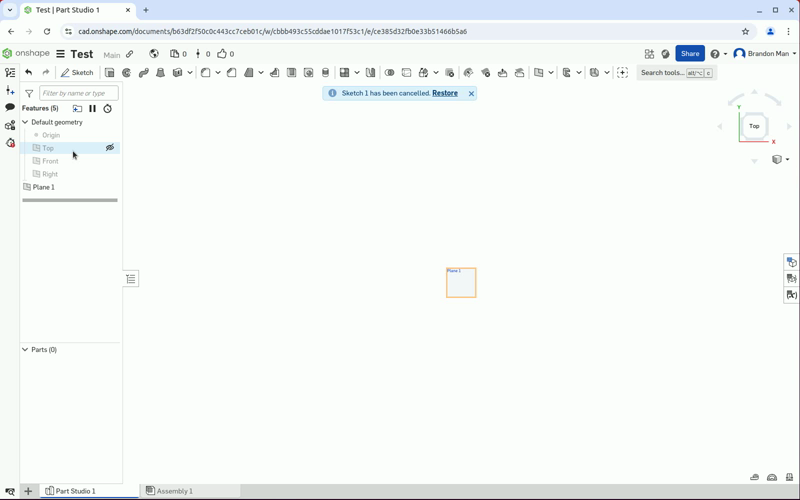
key(shift+s)
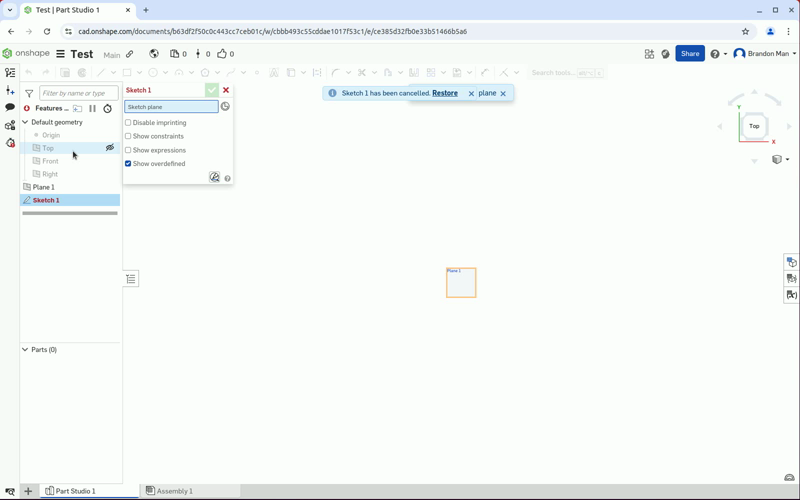
mouse_move(73, 189)
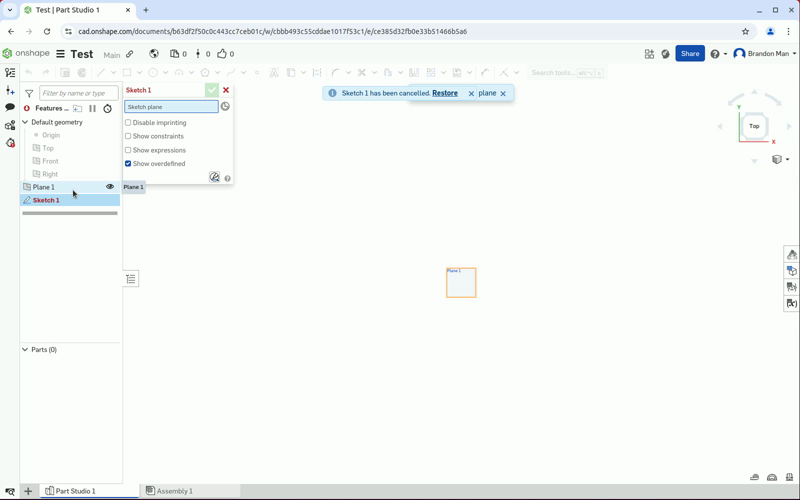
click(73, 189)
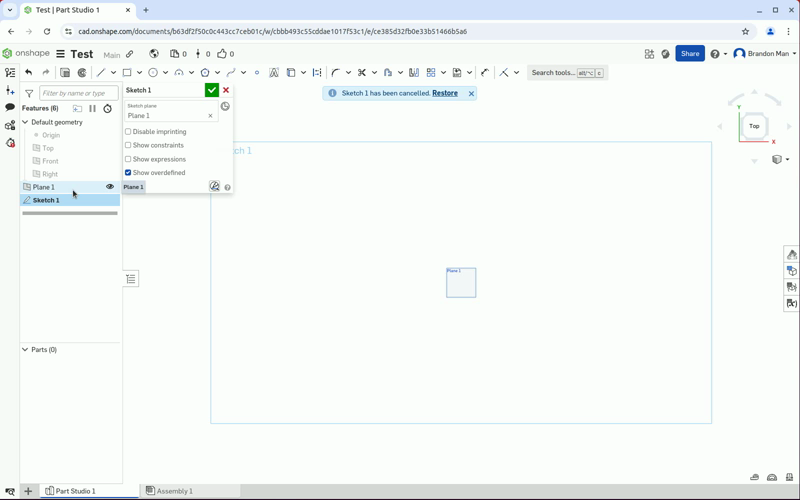
mouse_move(73, 352)
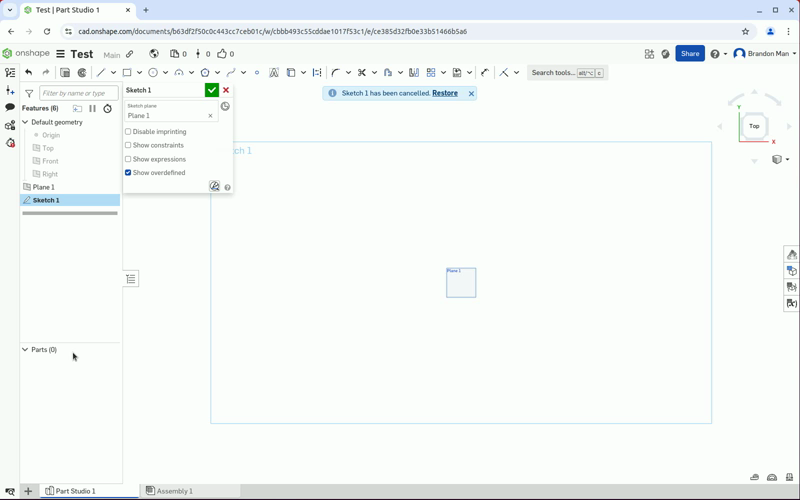
key(y)
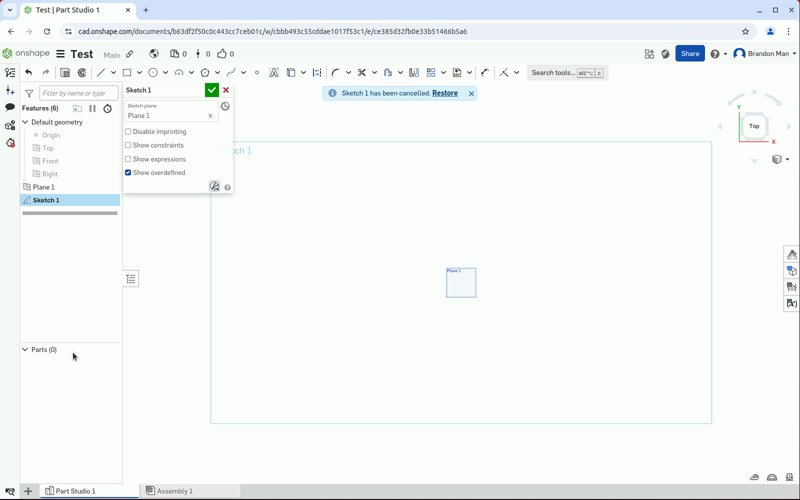
key(c)
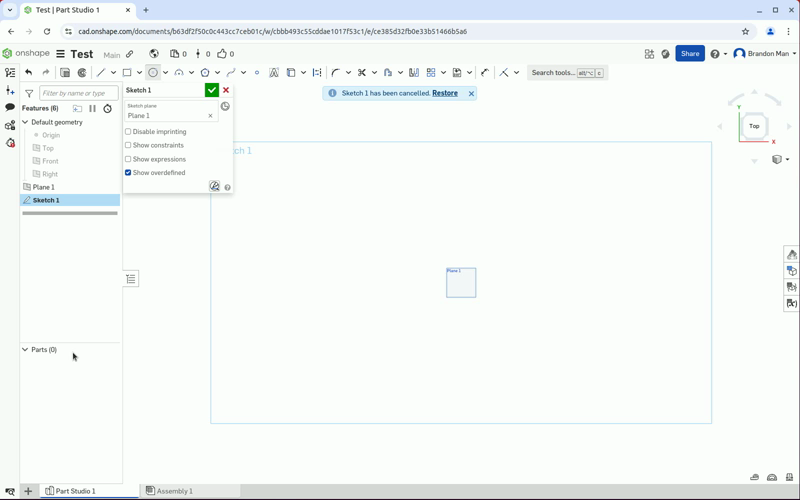
key_down(shift)
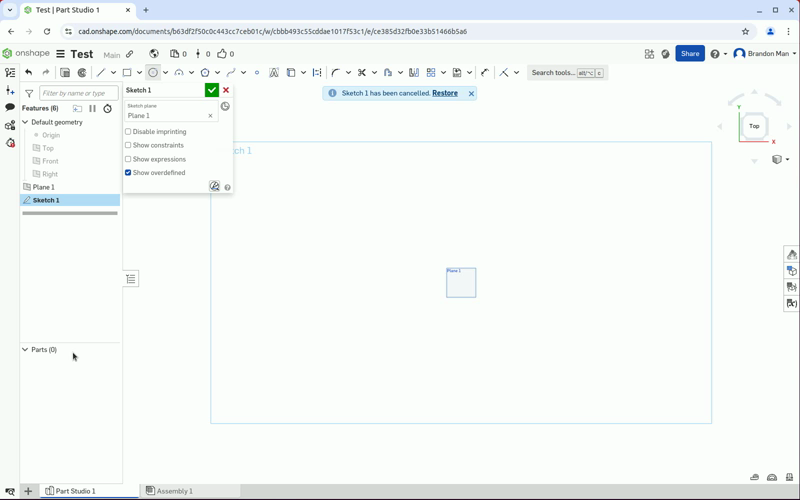
mouse_move(540, 343)
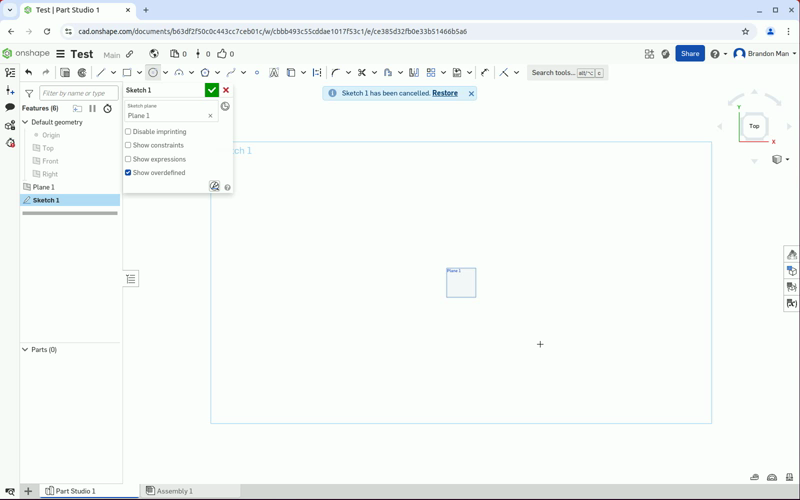
click(540, 343)
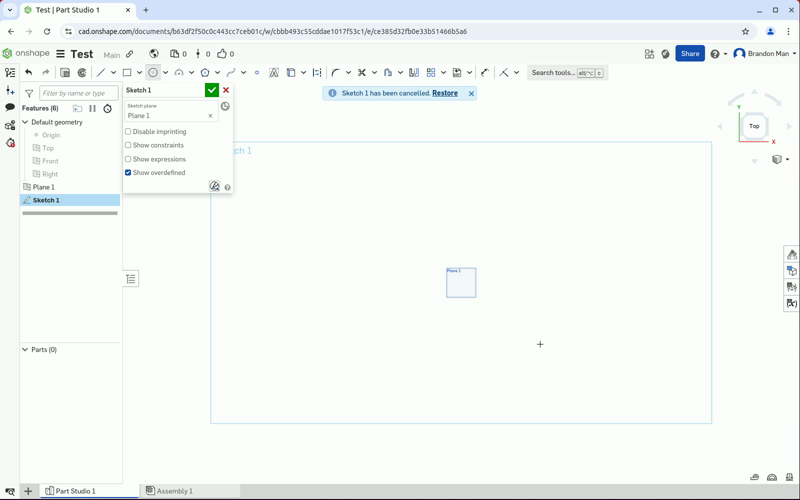
key_up(shift)
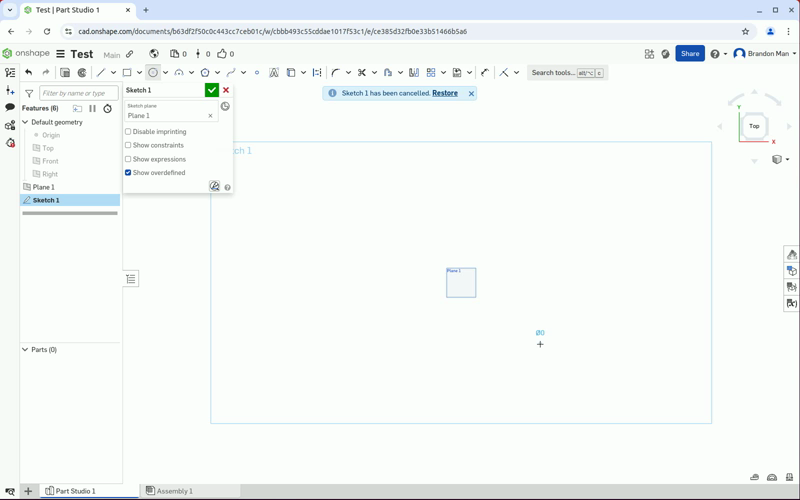
mouse_move(548, 343)
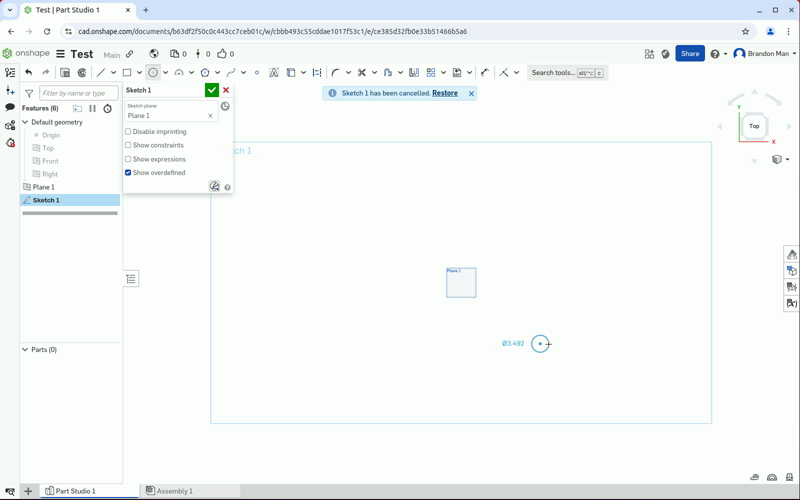
click(548, 343)
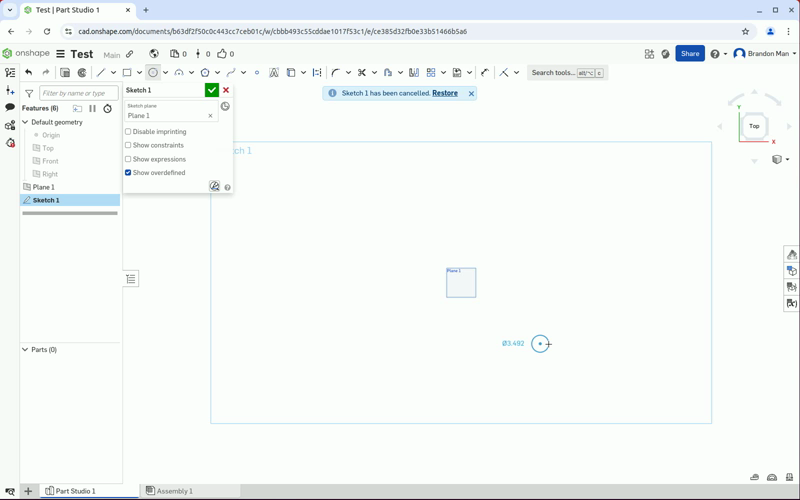
key(esc)
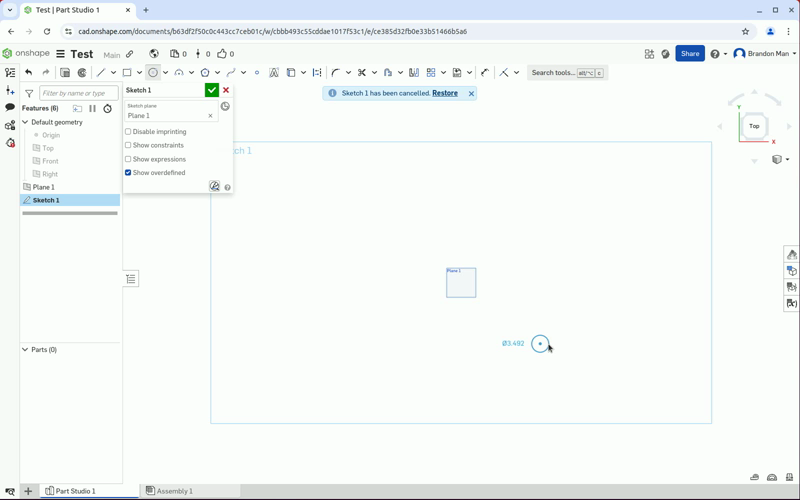
mouse_move(542, 344)
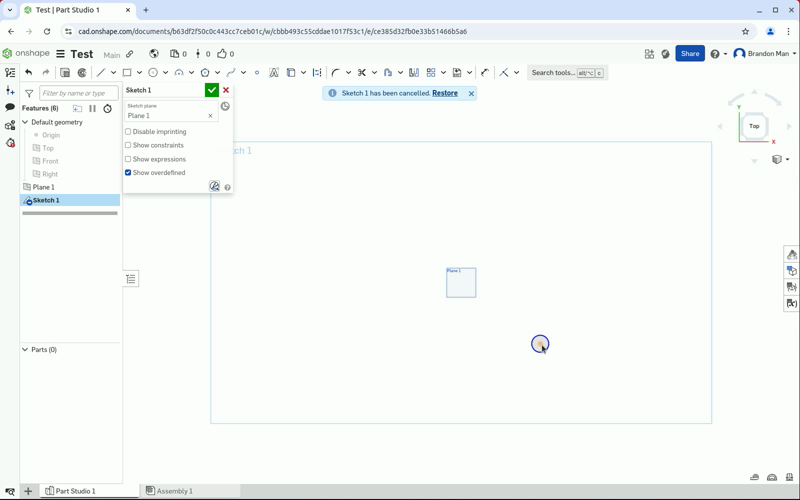
scroll(6)
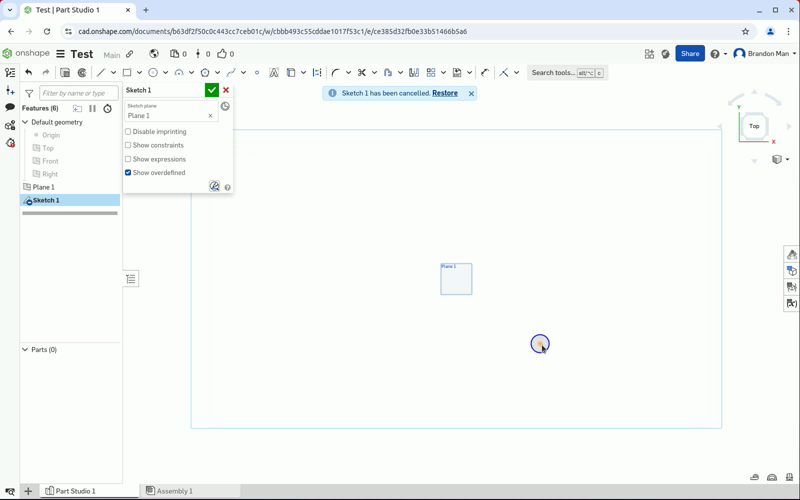
scroll(6)
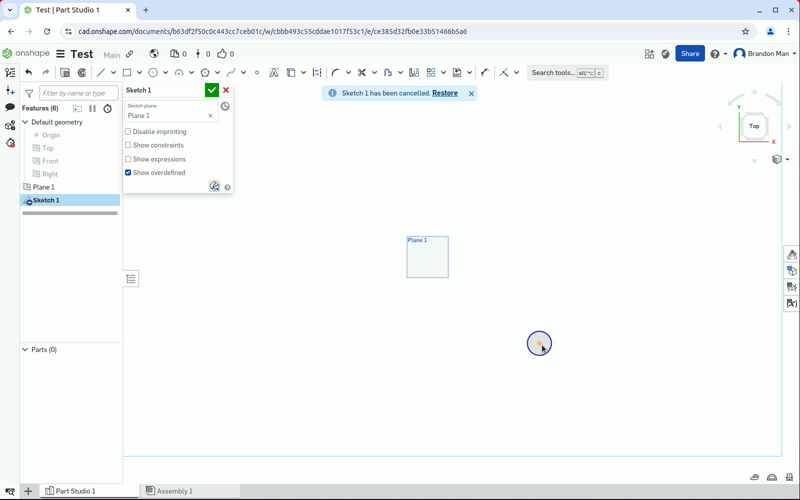
scroll(6)
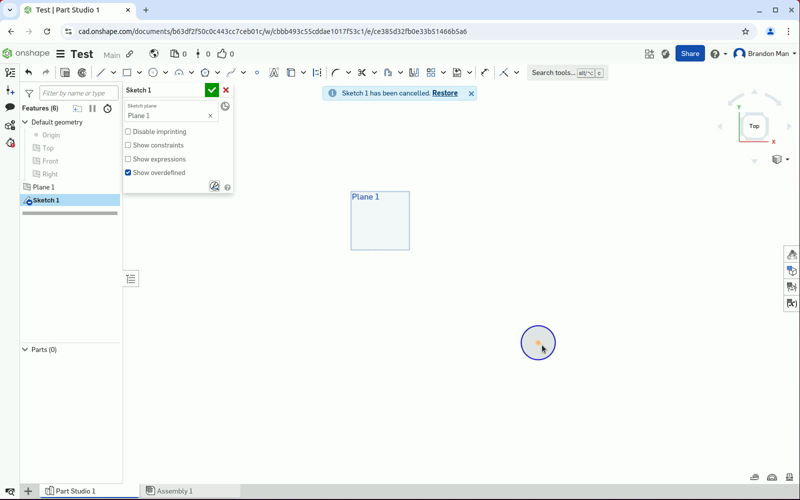
scroll(6)
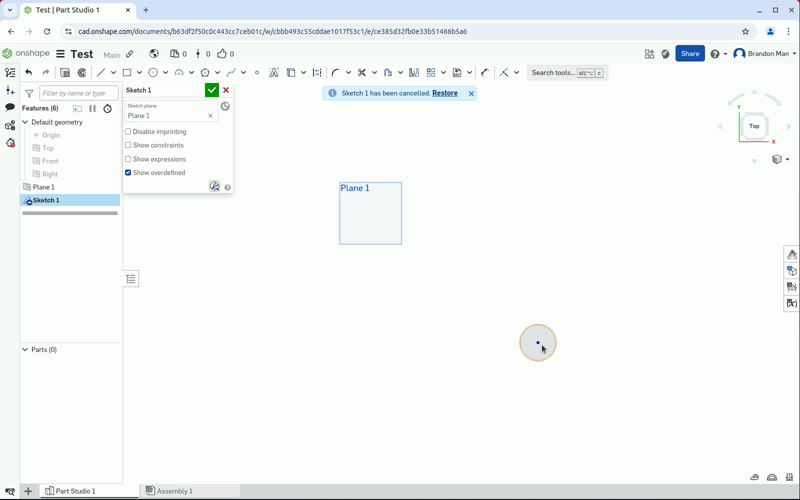
scroll(6)
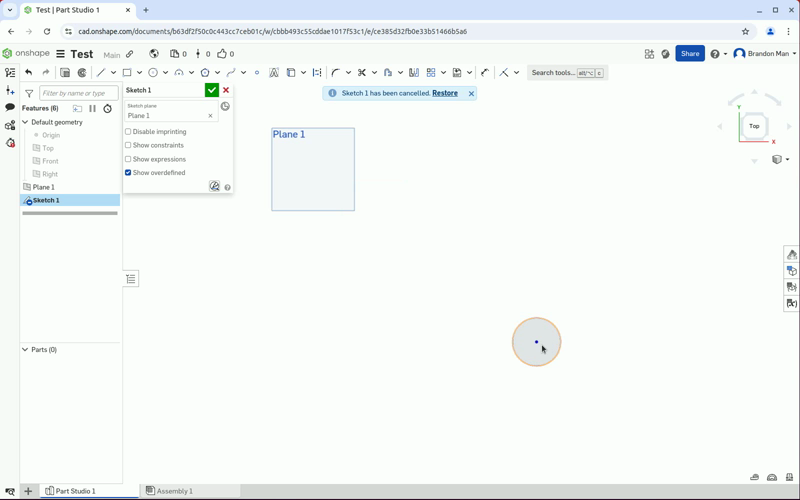
scroll(6)
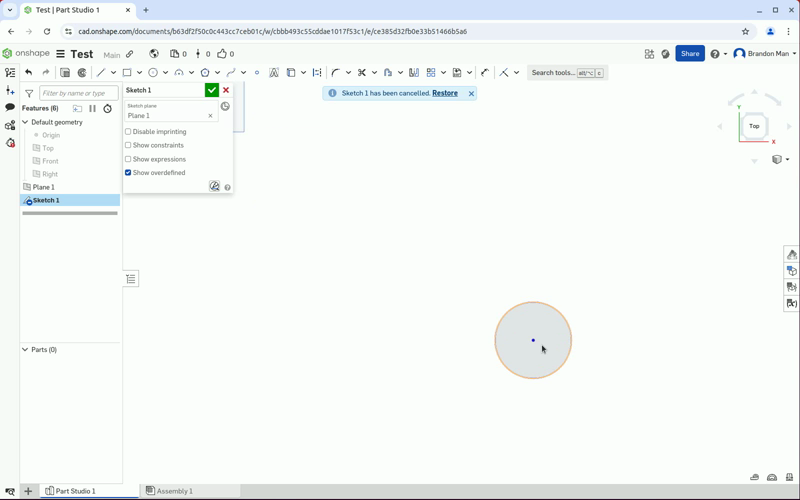
scroll(6)
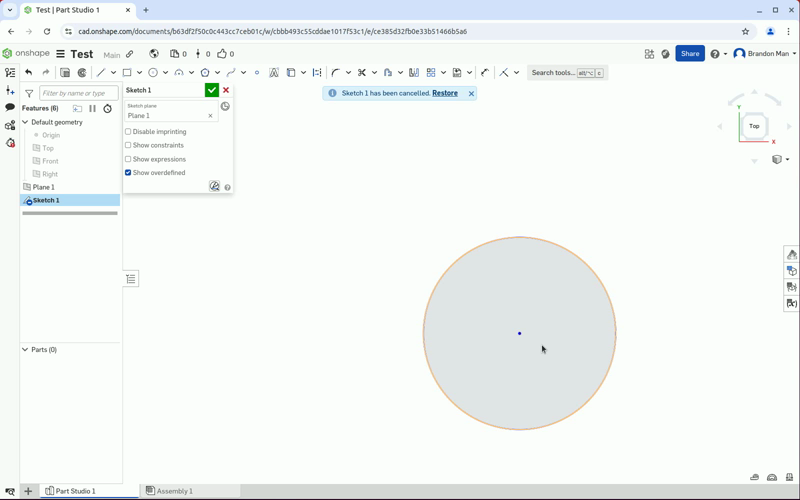
click(542, 344)
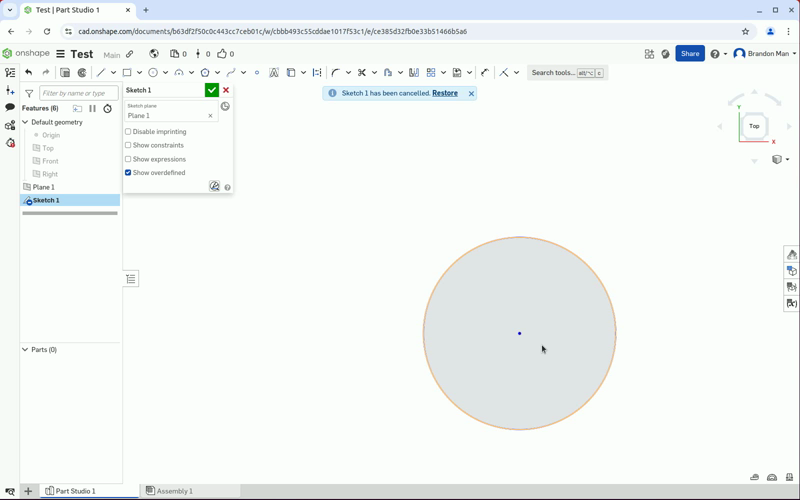
scroll(-6)
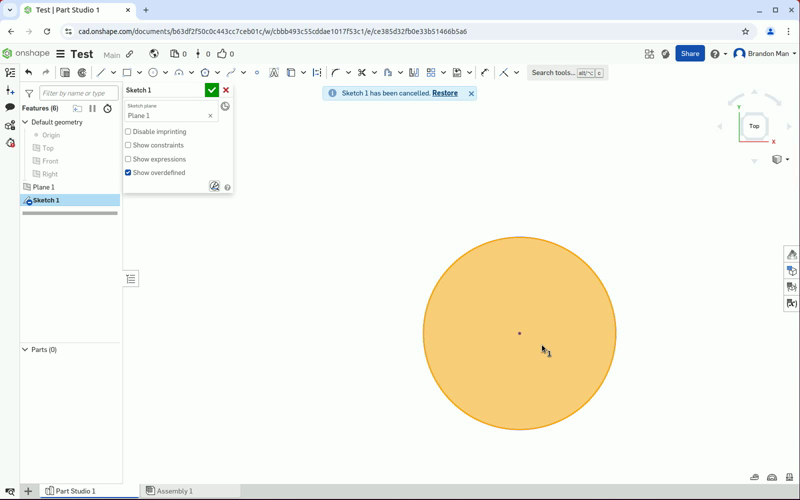
scroll(-6)
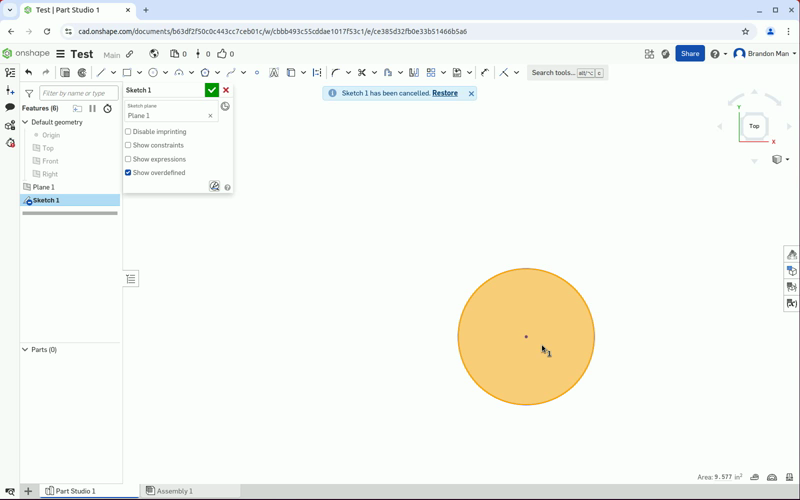
scroll(-6)
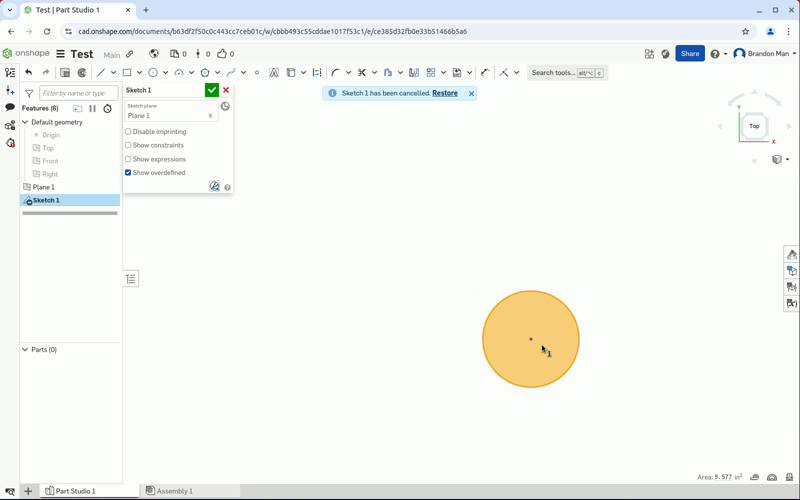
scroll(-6)
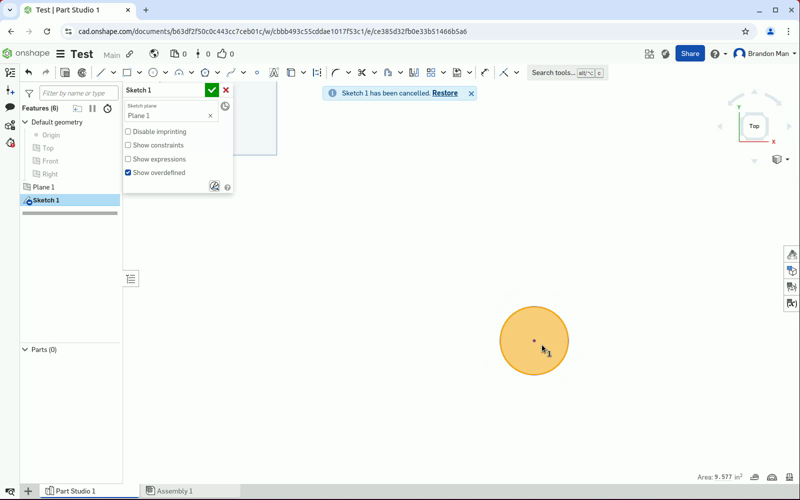
scroll(-6)
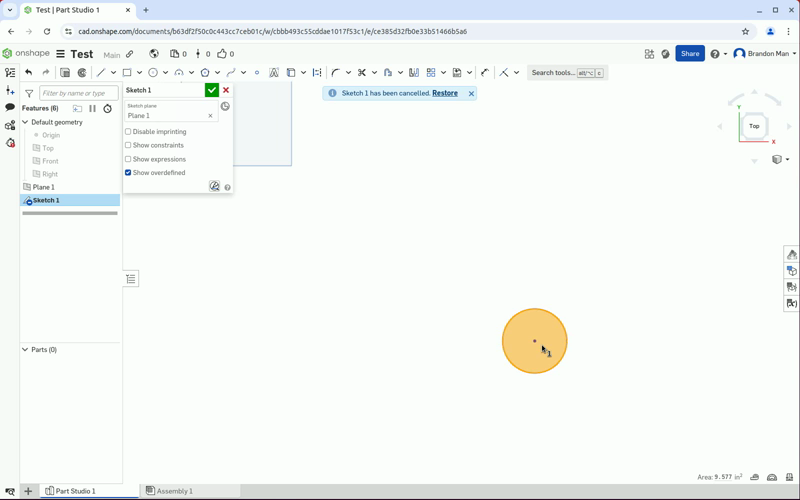
scroll(-6)
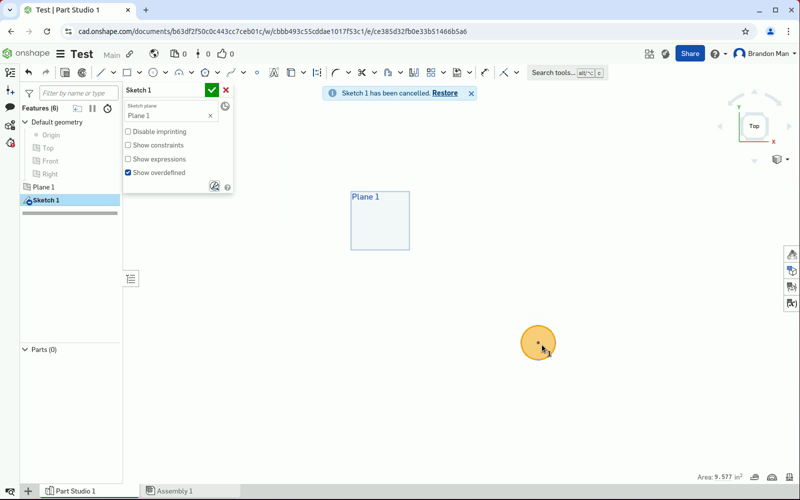
scroll(-6)
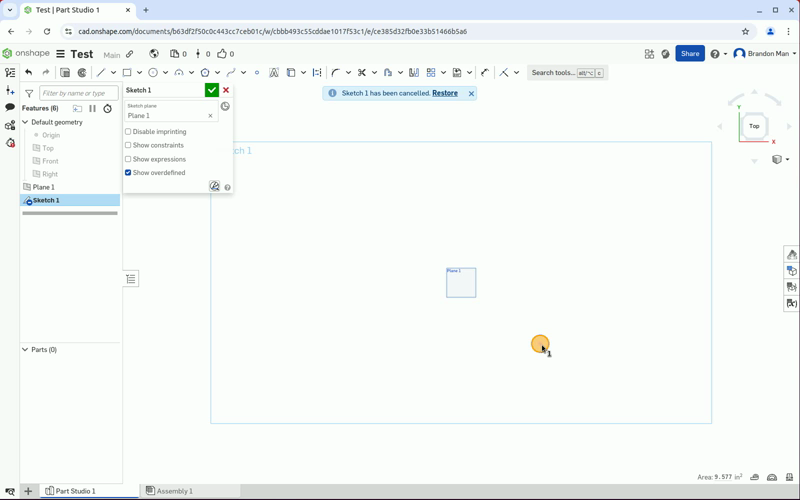
mouse_move(73, 352)
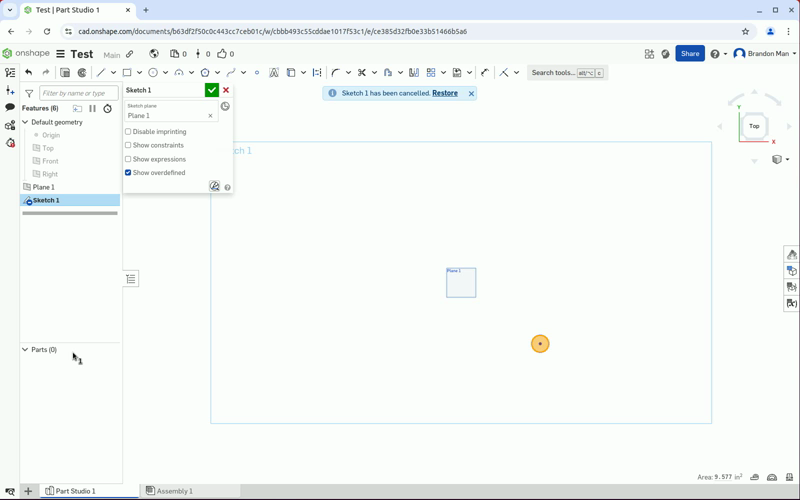
key(shift+y)
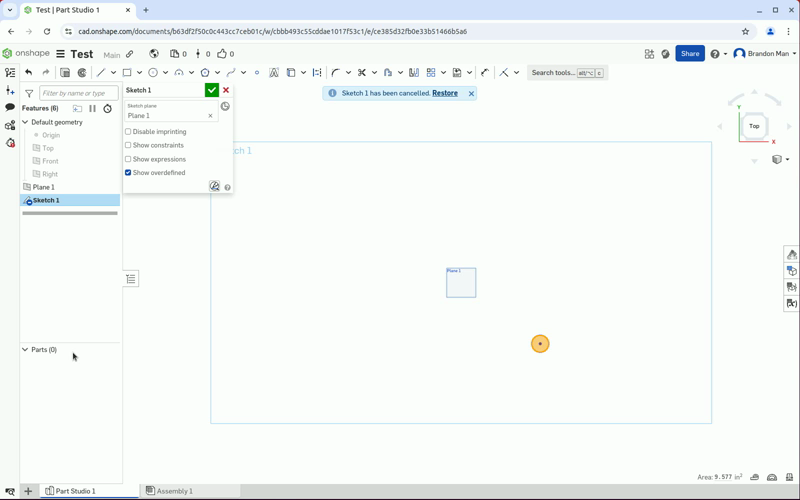
key(shift+e)
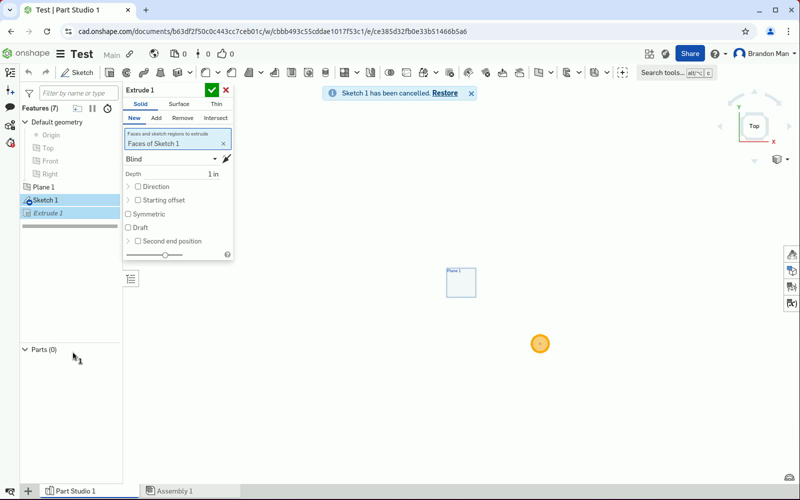
mouse_move(143, 106)
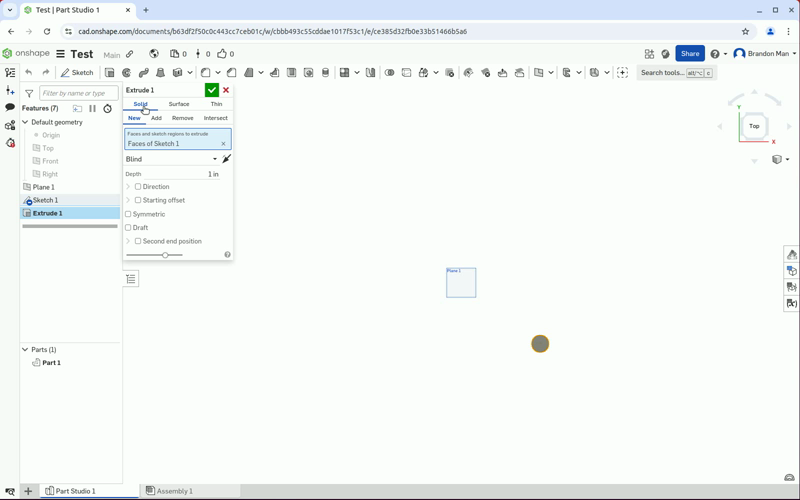
click(143, 106)
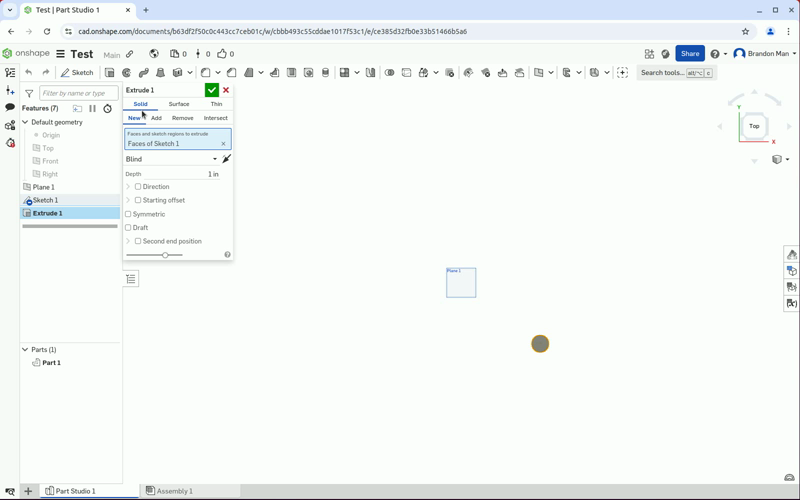
mouse_move(137, 120)
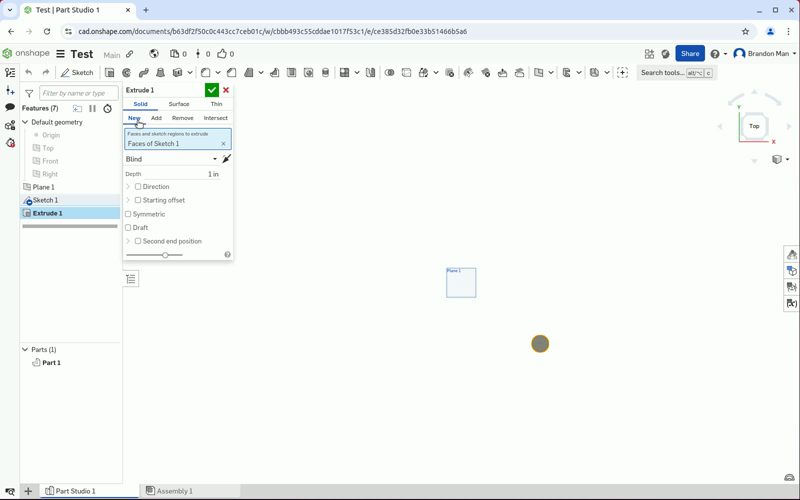
click(137, 120)
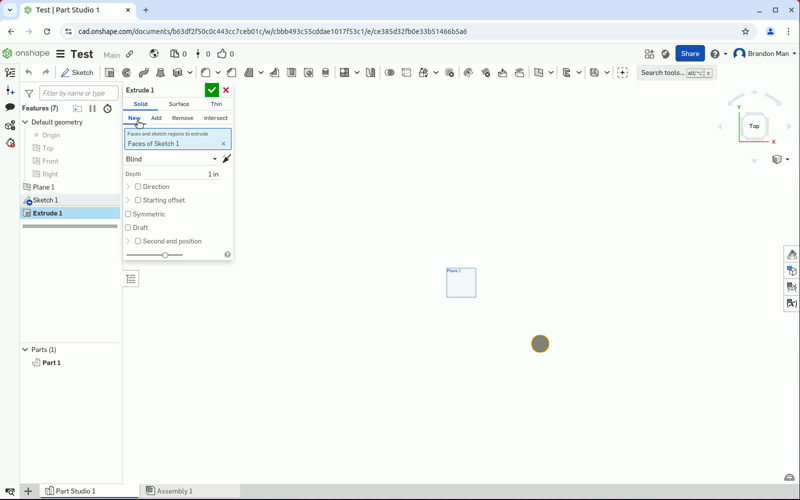
key(tab, 4)
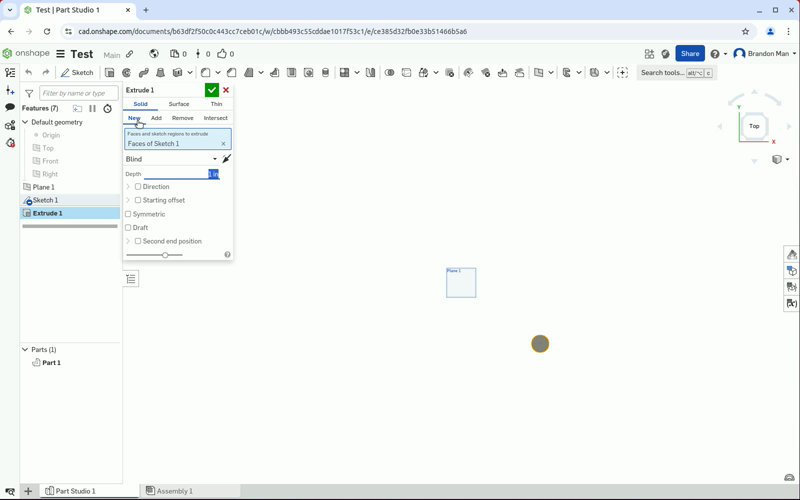
text(2.407)
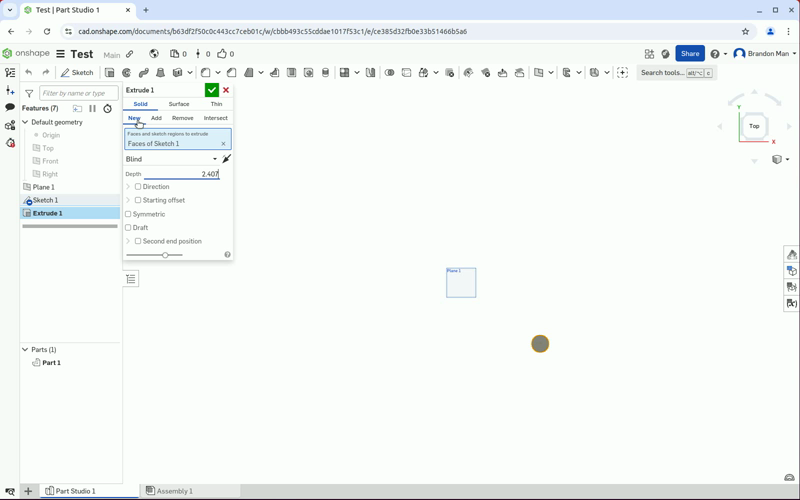
key(enter)
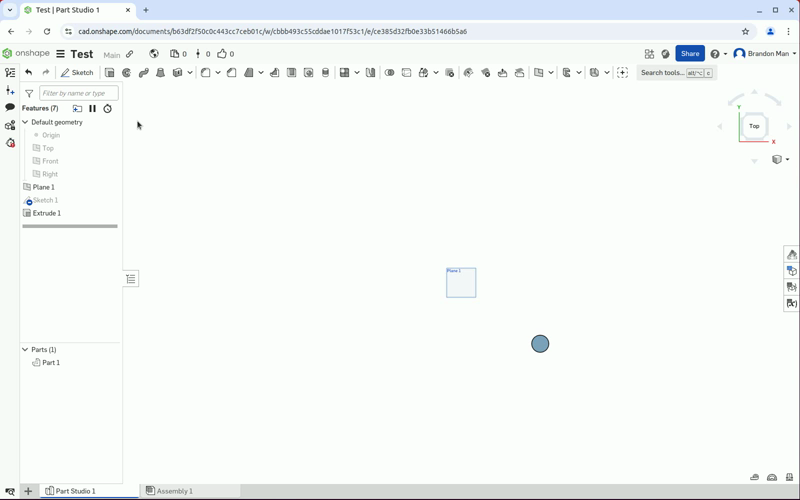
key(shift+h)
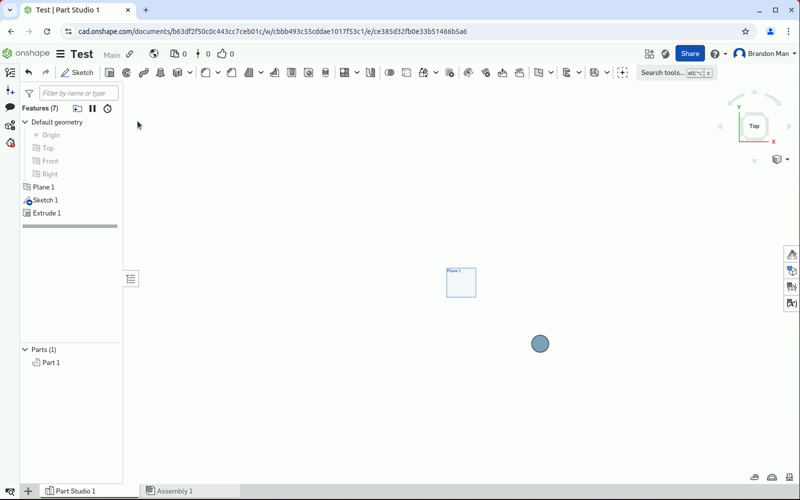
key(shift+h)
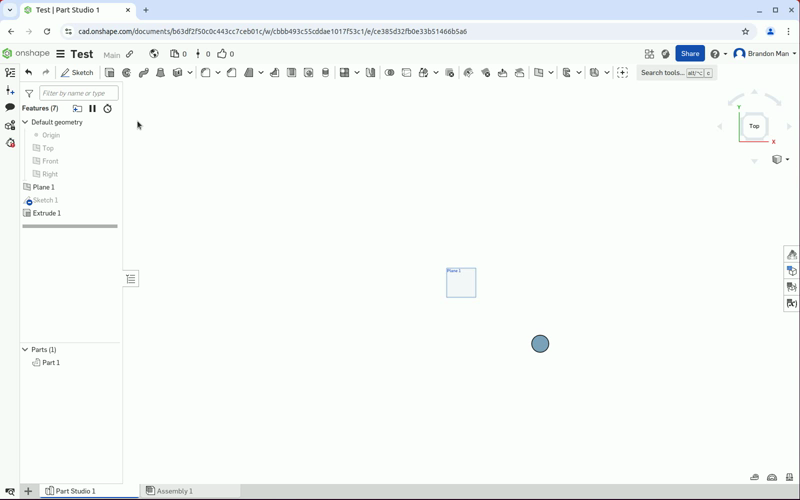
mouse_move(73, 189)
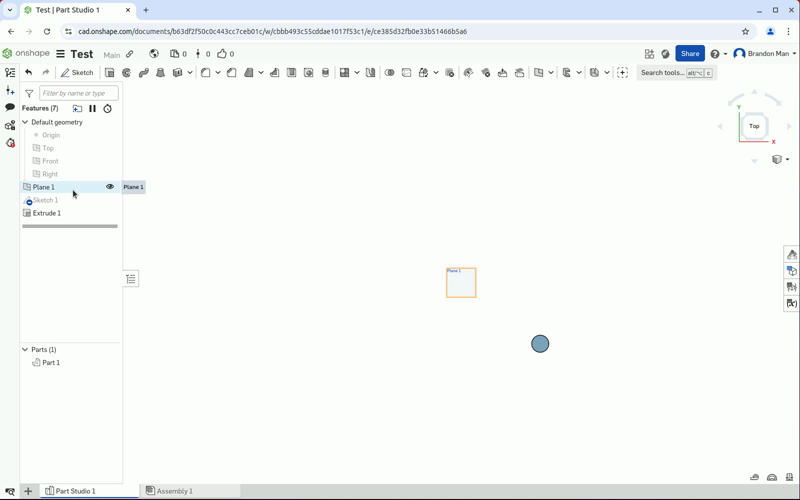
click(73, 189)
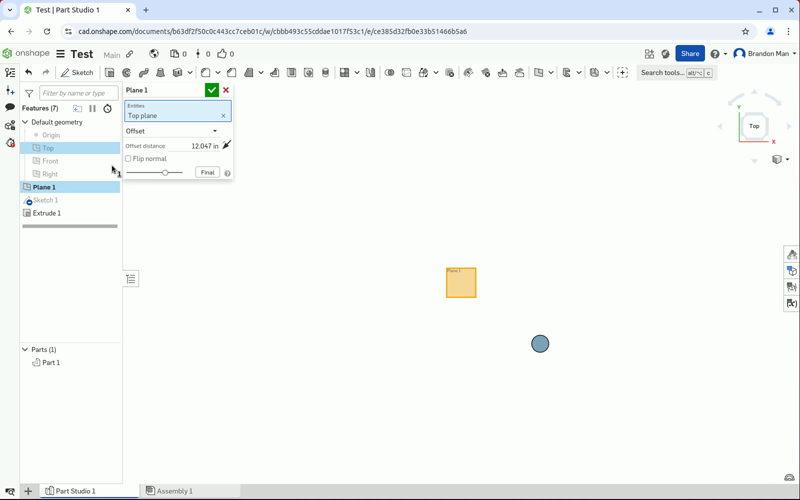
mouse_move(229, 92)
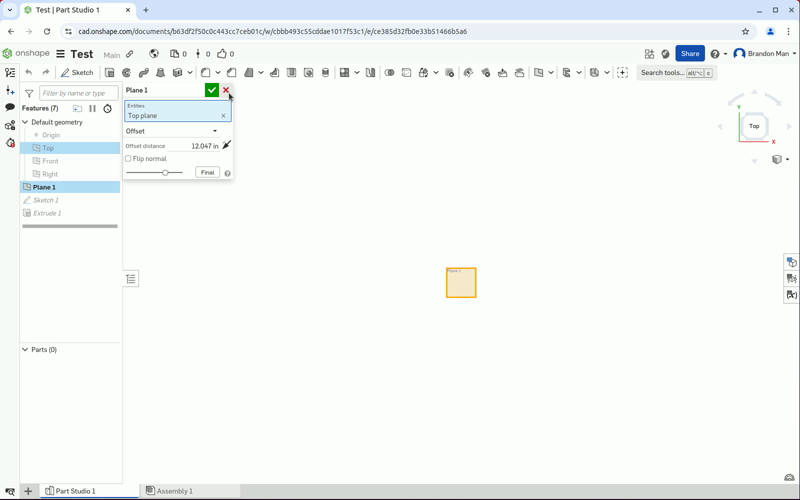
click(229, 92)
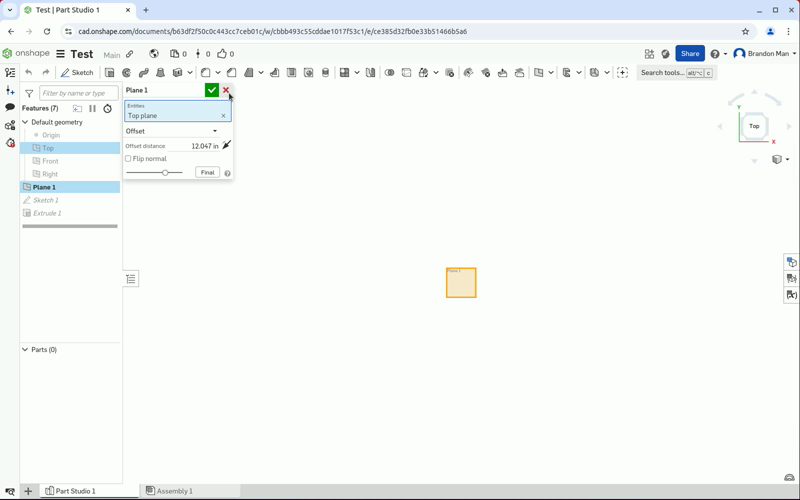
key(shift+s)
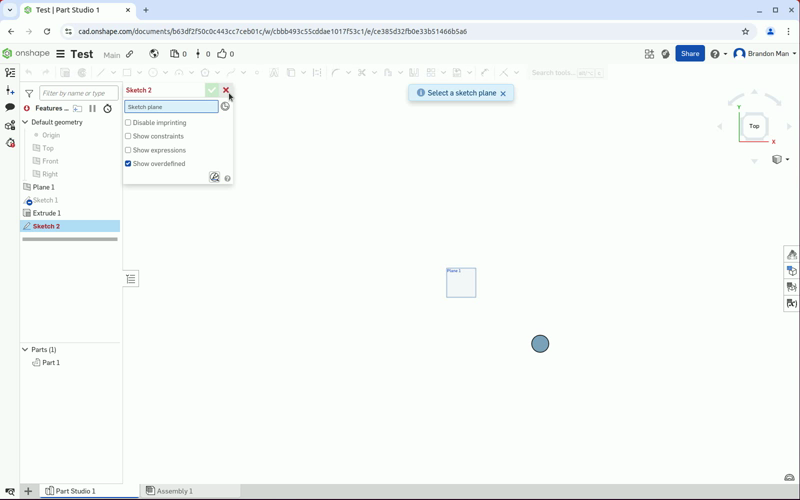
mouse_move(73, 189)
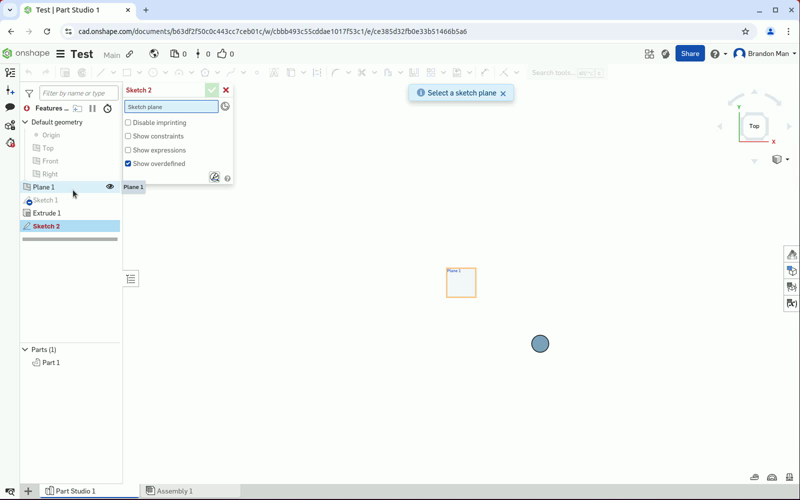
click(73, 189)
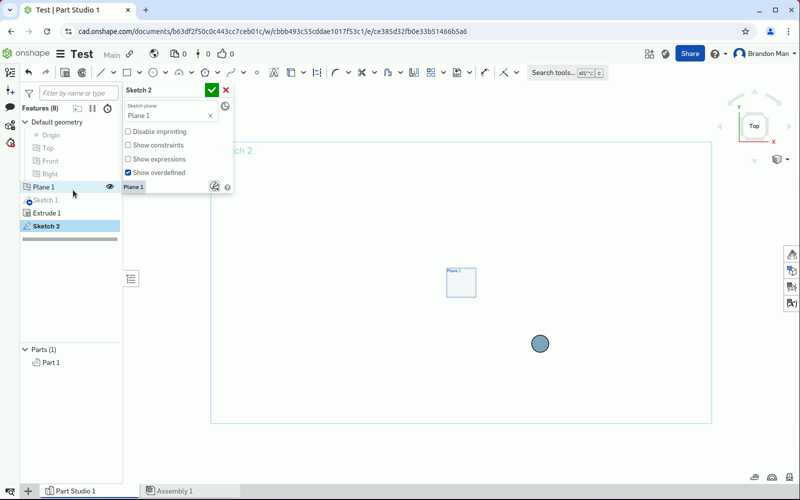
mouse_move(73, 352)
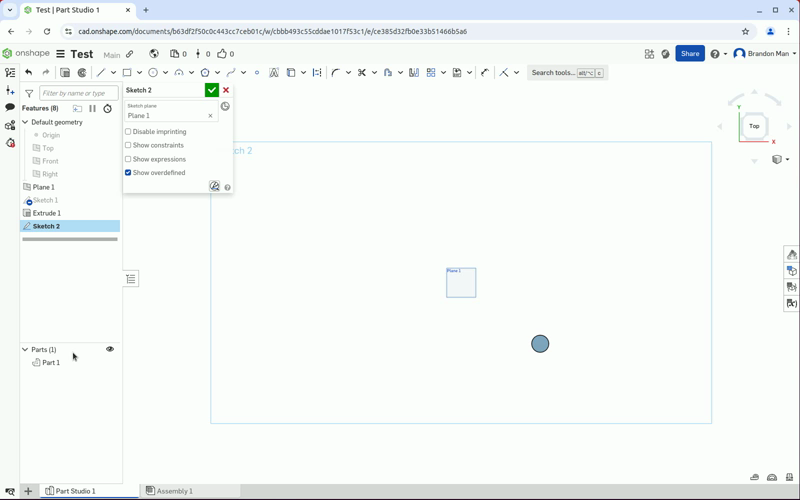
key(y)
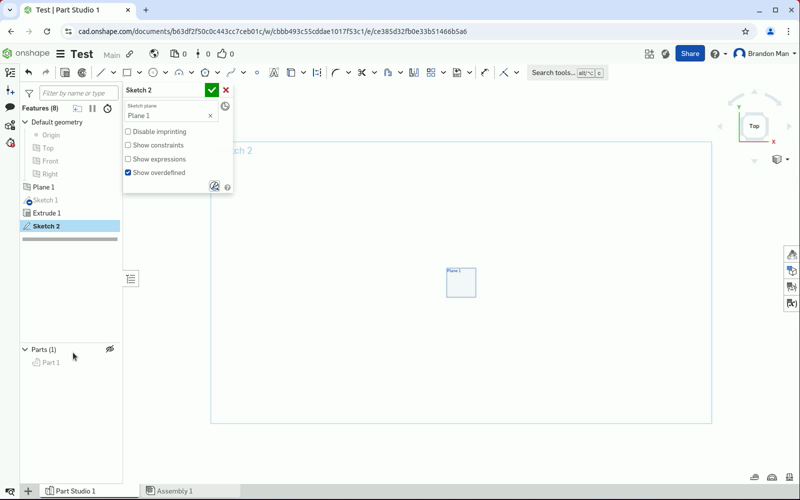
key(c)
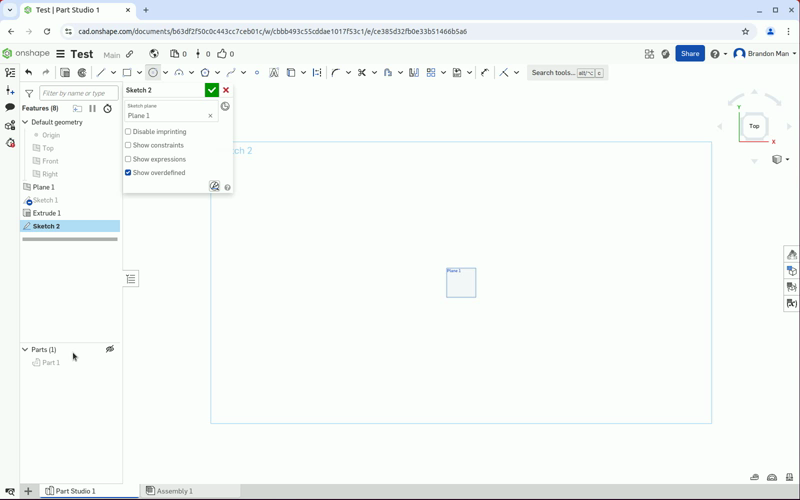
key_down(shift)
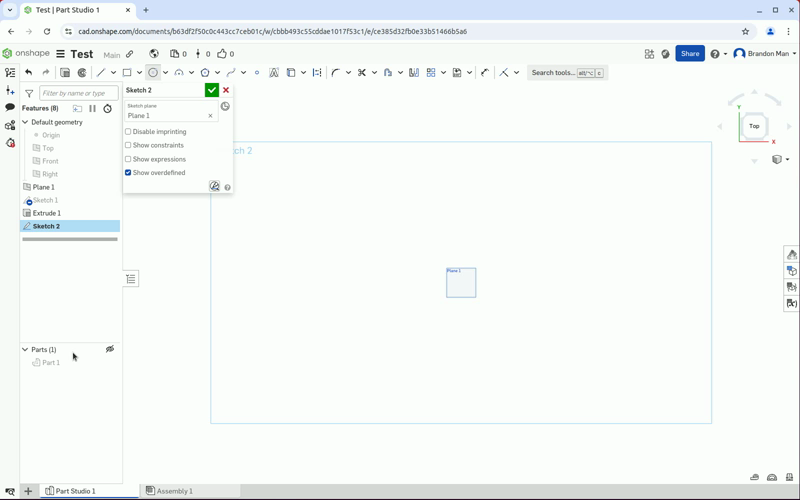
mouse_move(565, 343)
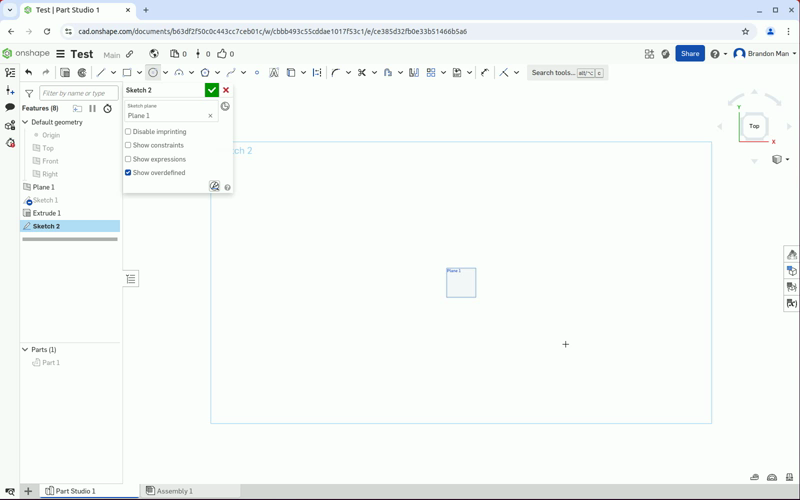
click(565, 343)
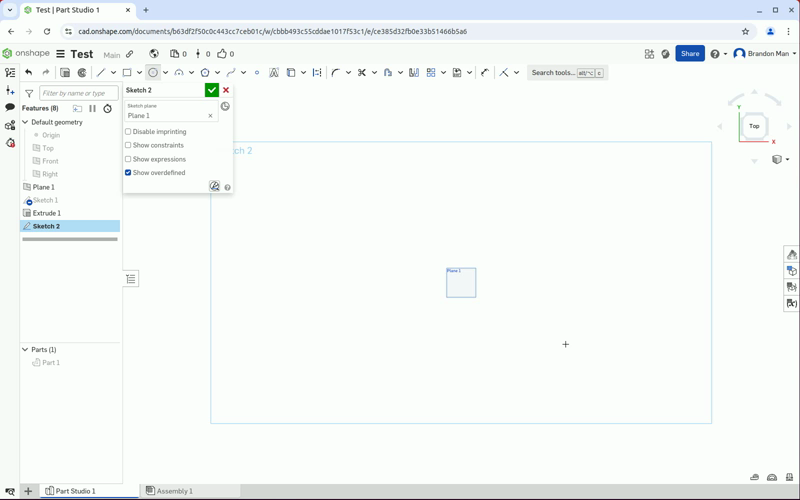
key_up(shift)
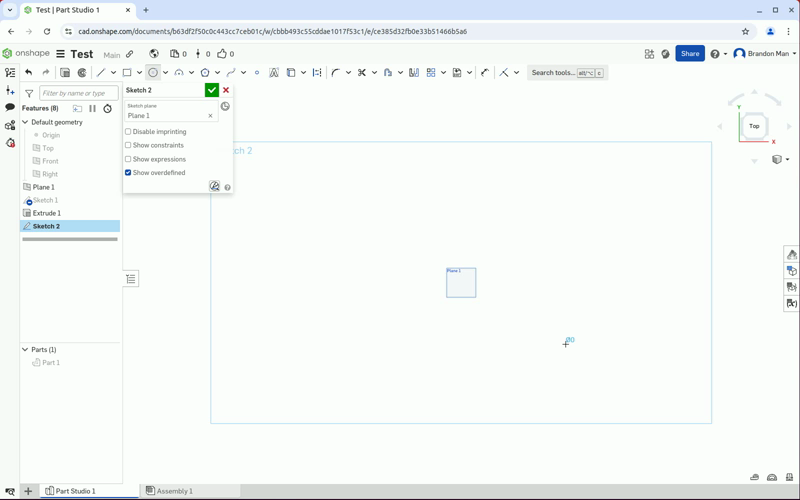
mouse_move(574, 343)
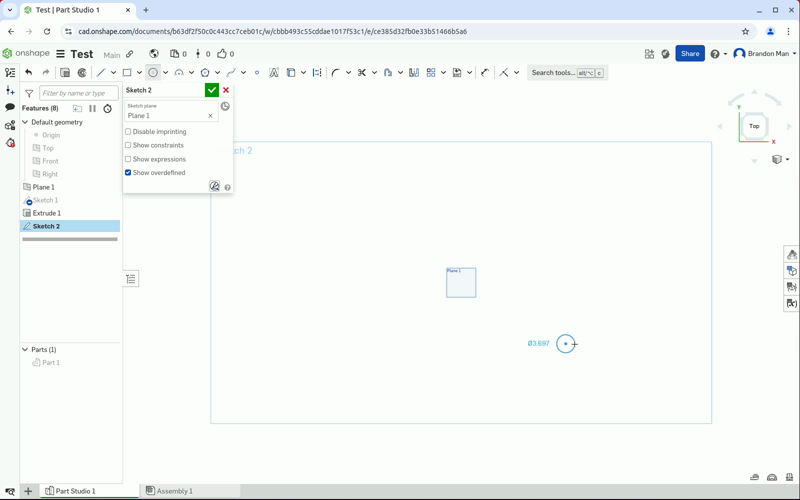
click(574, 343)
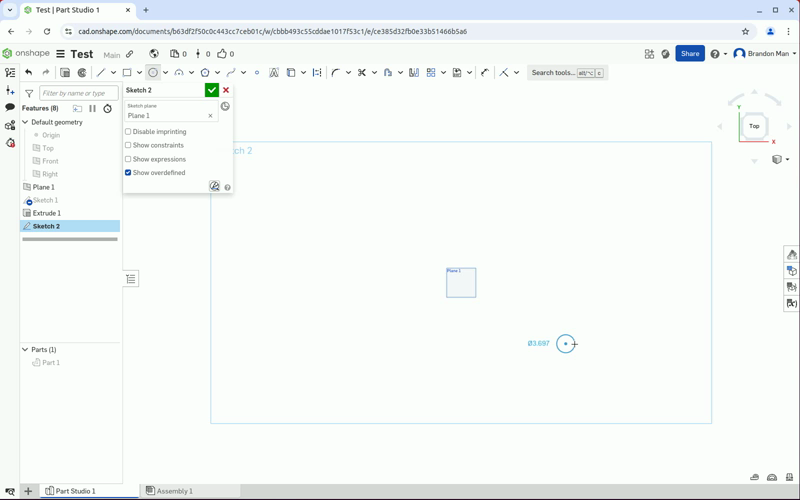
key(esc)
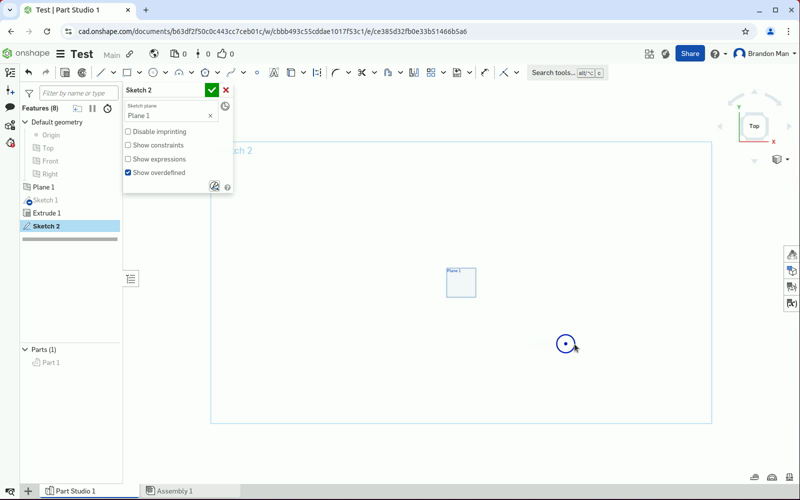
mouse_move(566, 340)
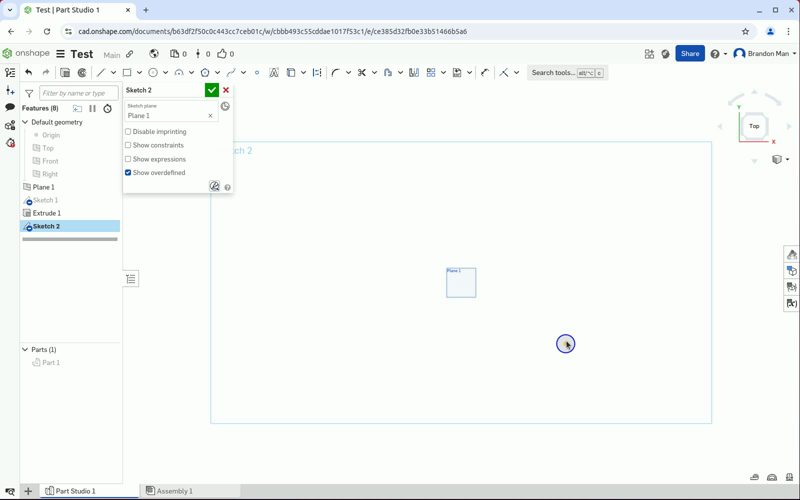
scroll(6)
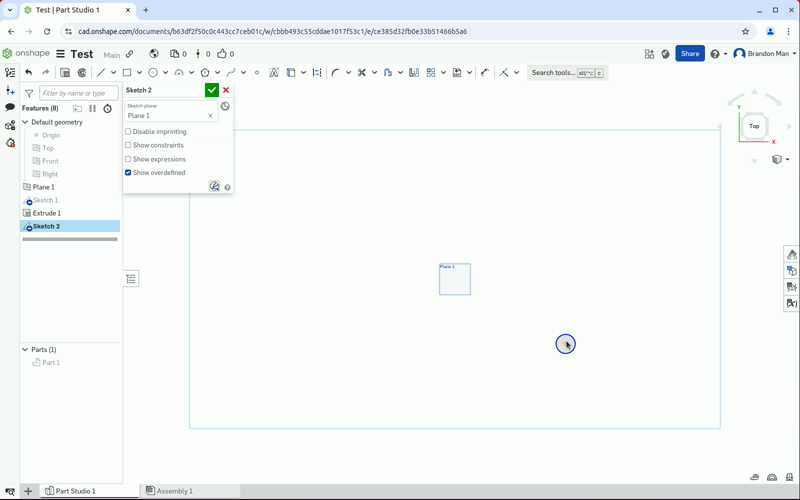
scroll(6)
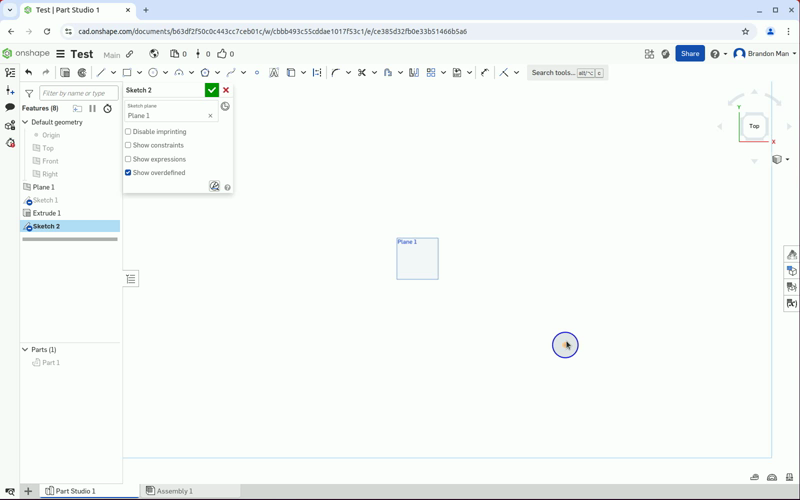
scroll(6)
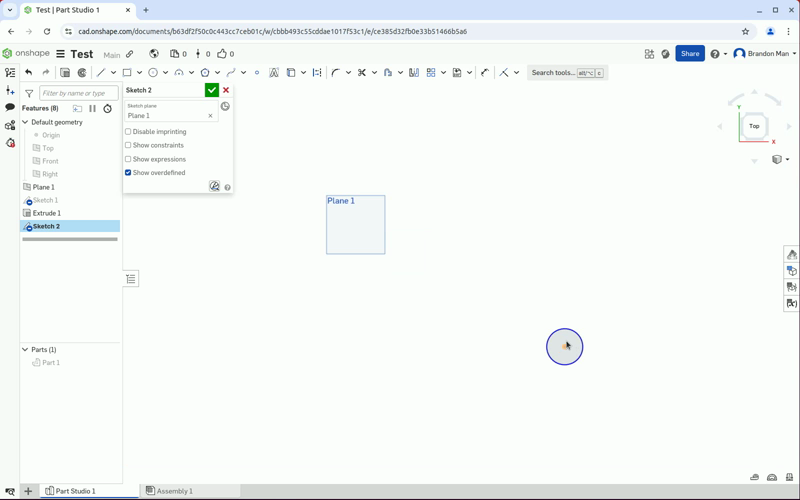
scroll(6)
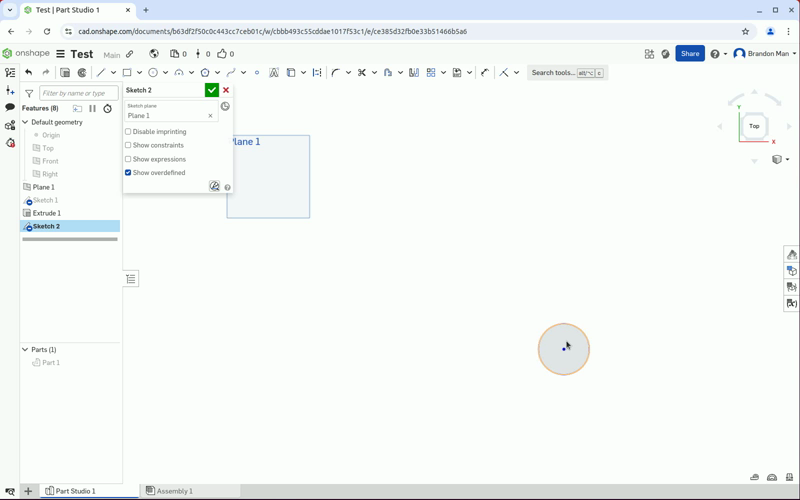
scroll(6)
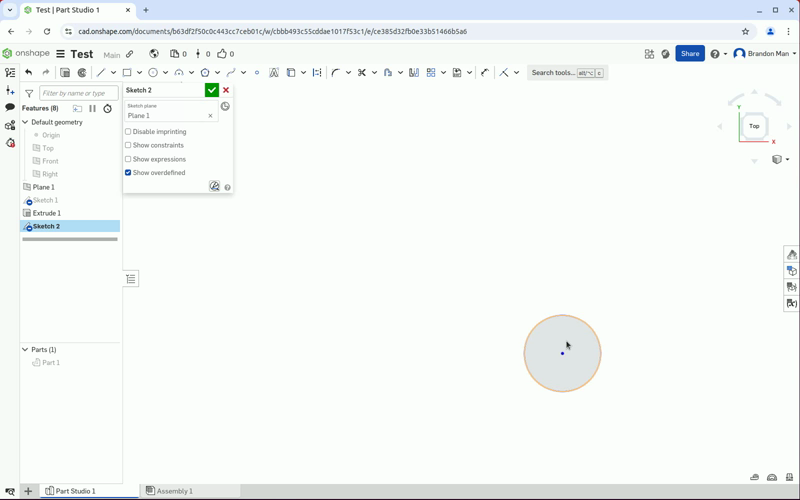
scroll(6)
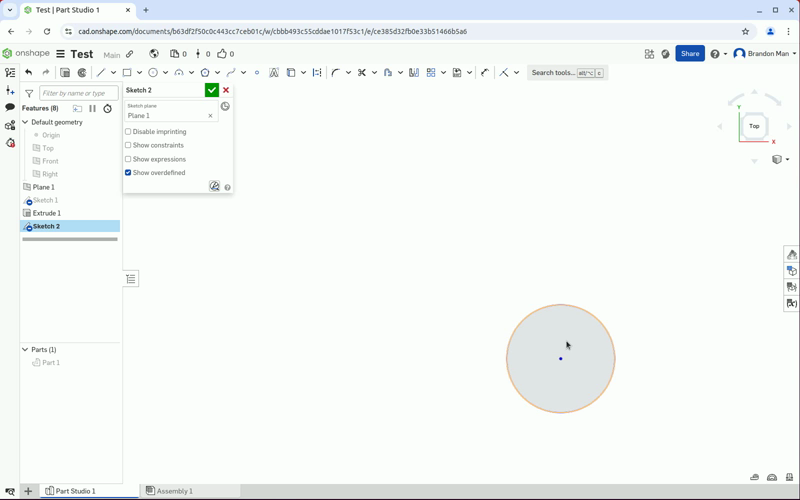
scroll(6)
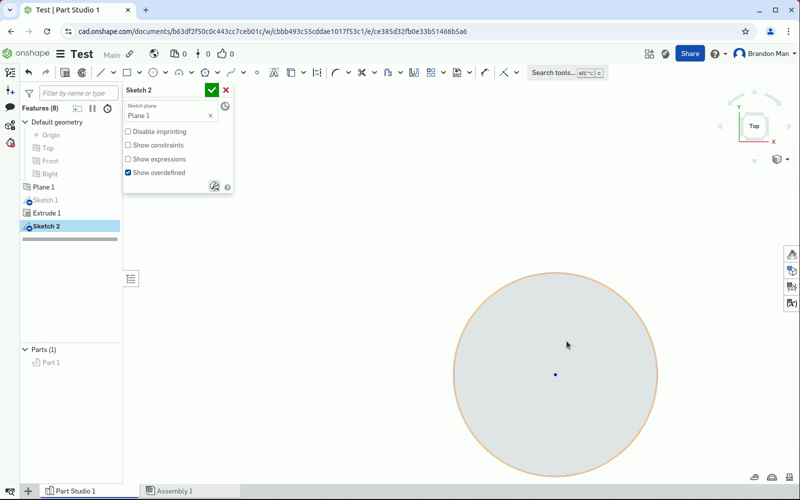
click(566, 340)
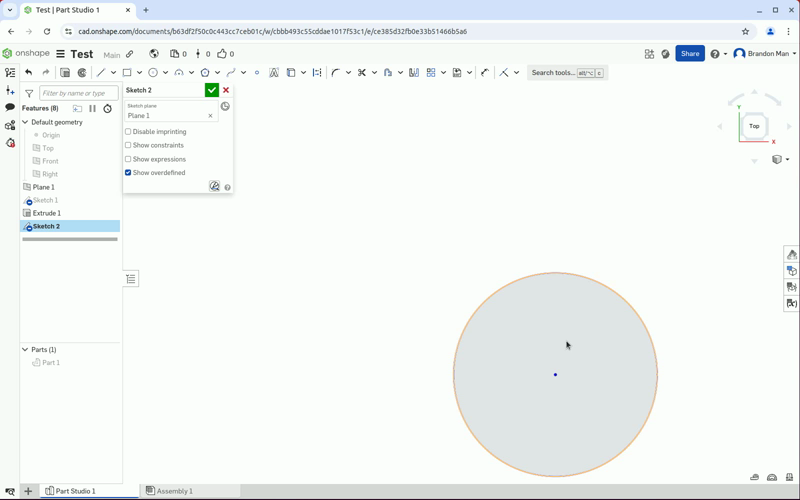
scroll(-6)
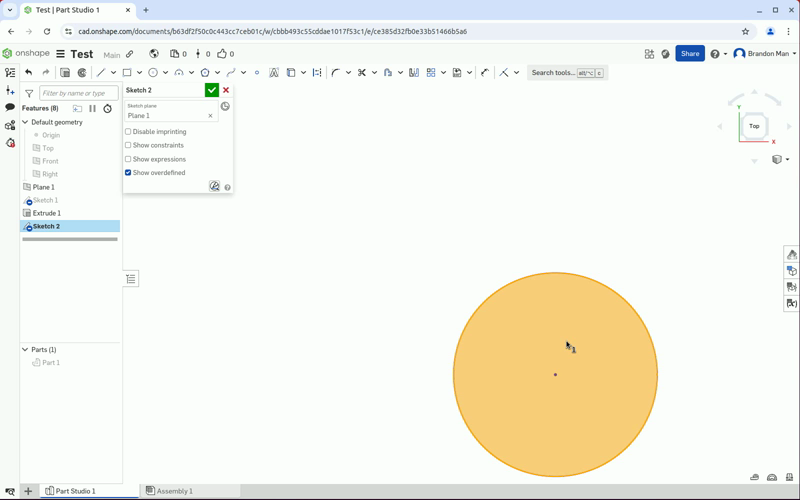
scroll(-6)
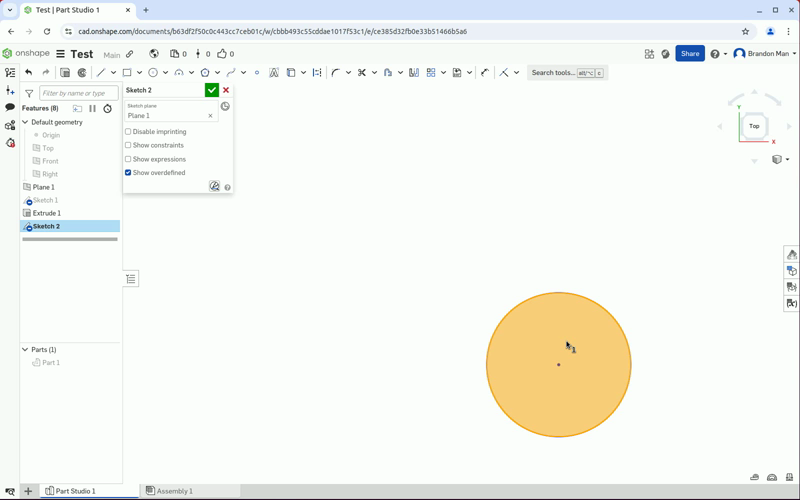
scroll(-6)
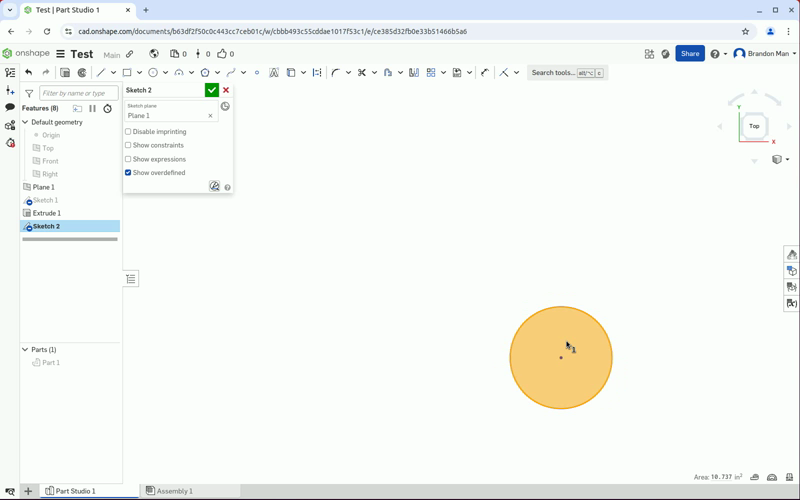
scroll(-6)
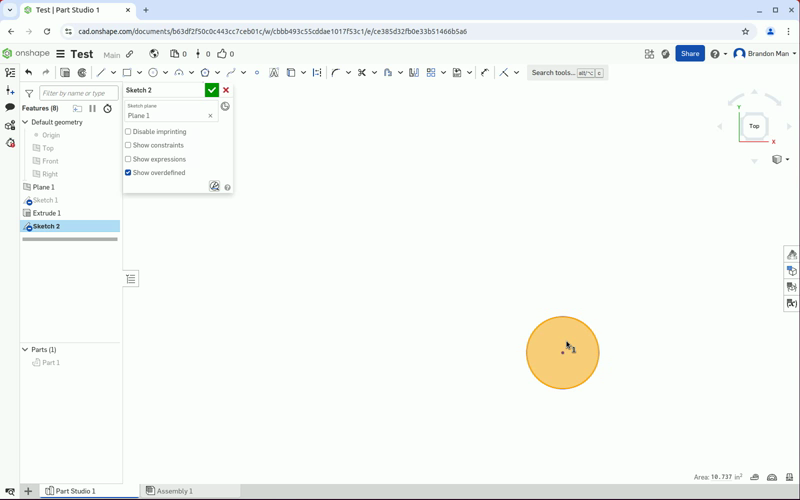
scroll(-6)
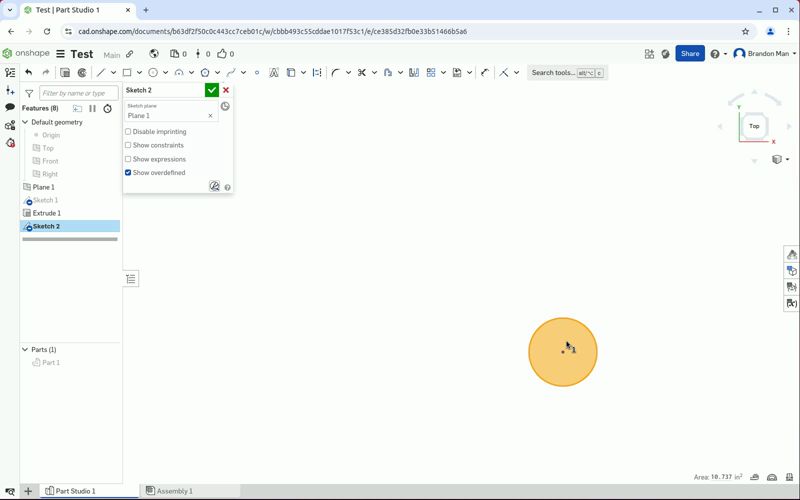
scroll(-6)
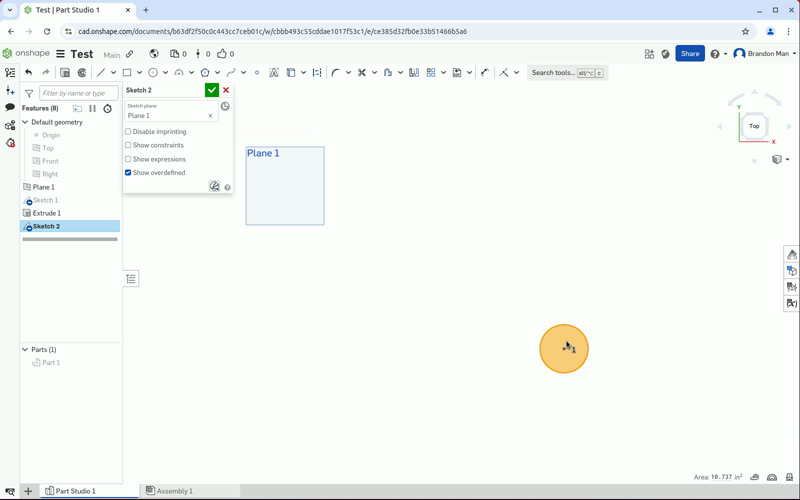
scroll(-6)
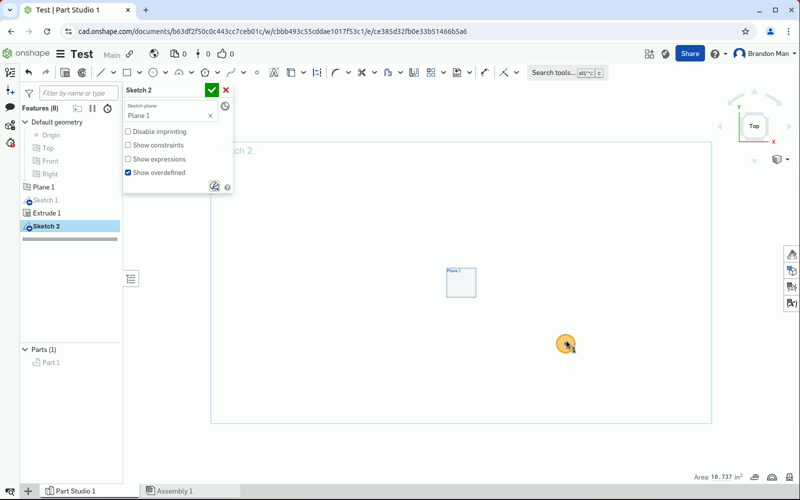
mouse_move(73, 352)
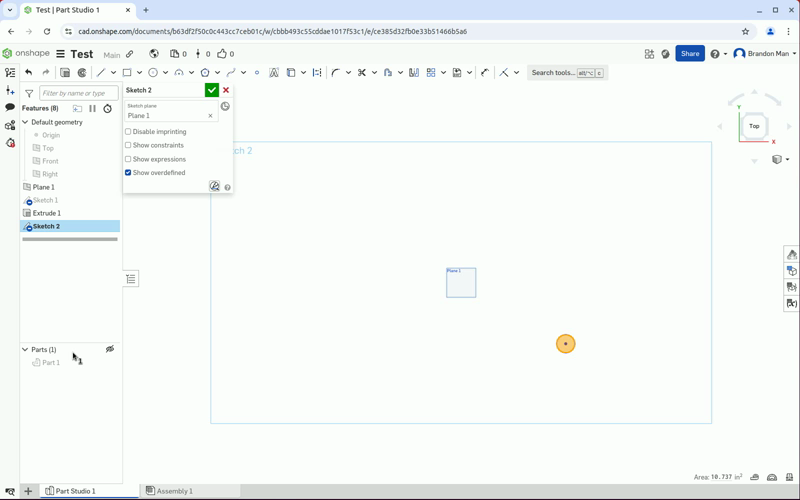
key(shift+y)
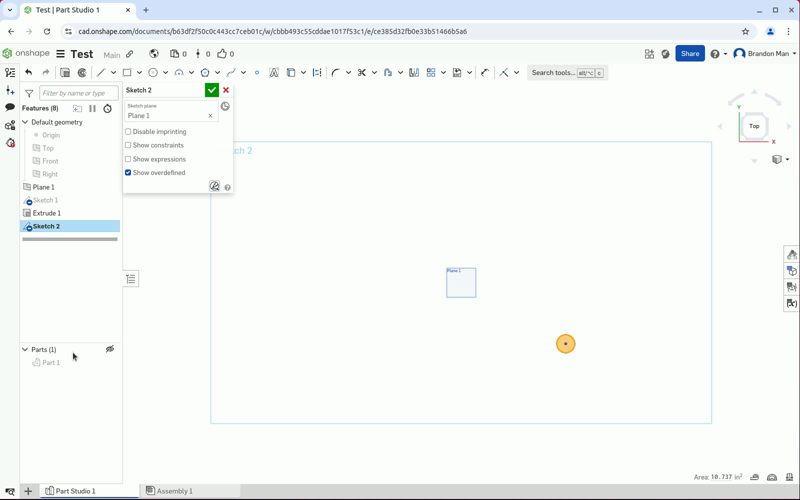
key(shift+e)
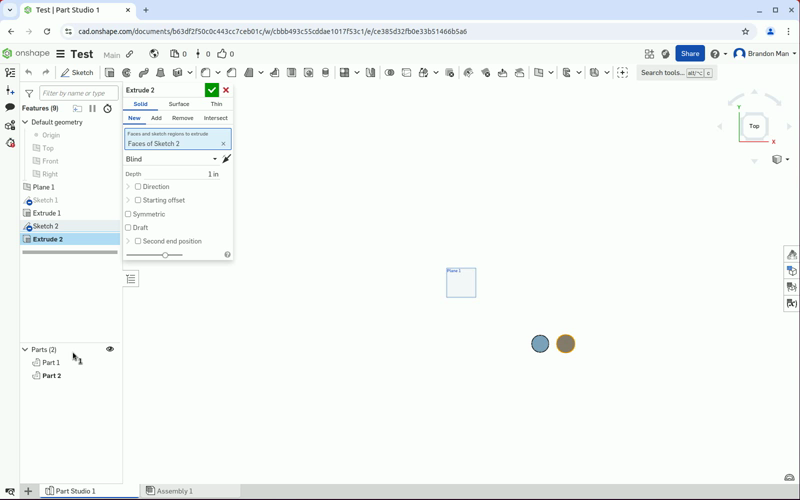
mouse_move(143, 106)
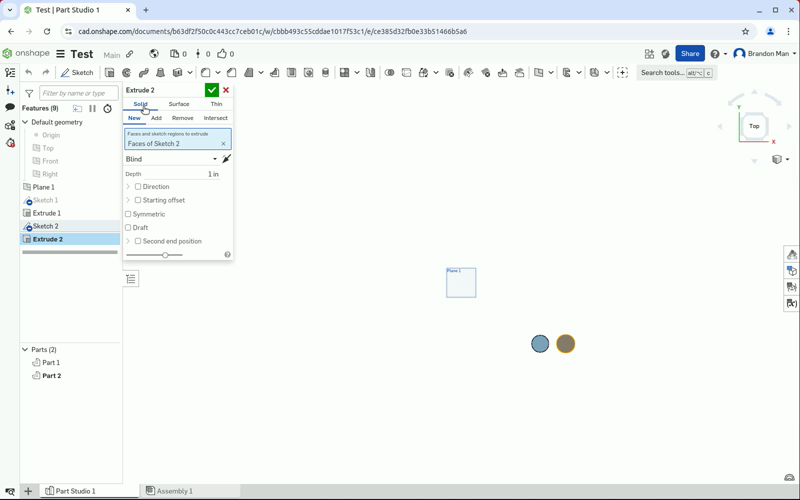
click(143, 106)
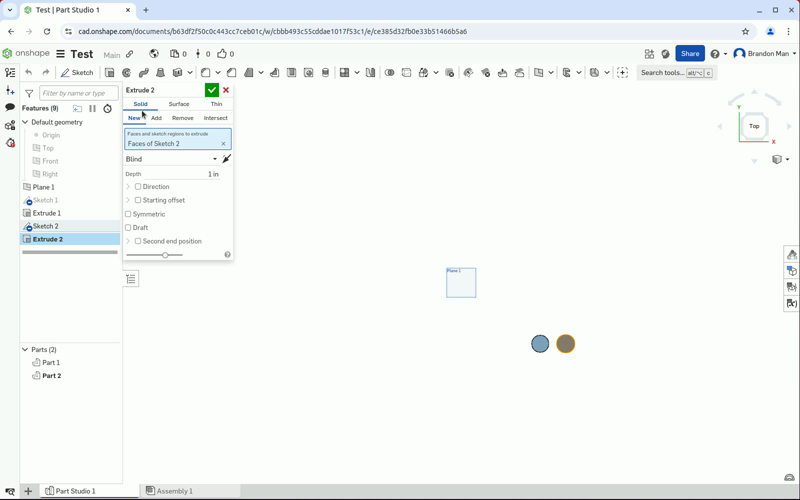
mouse_move(137, 120)
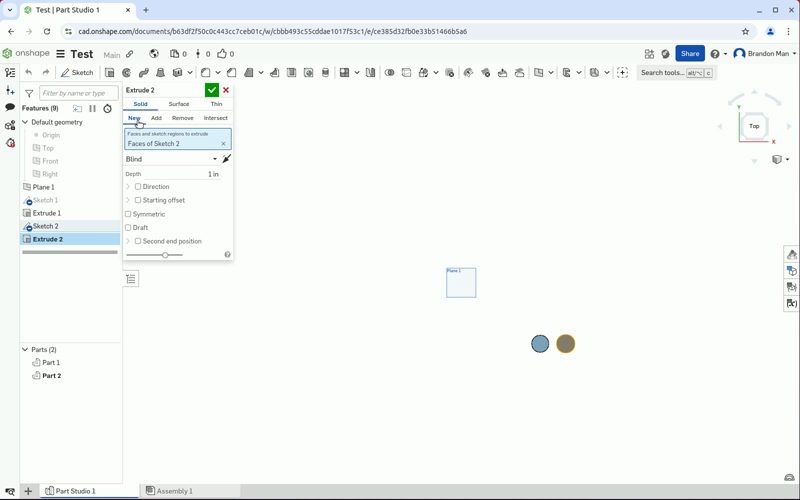
click(137, 120)
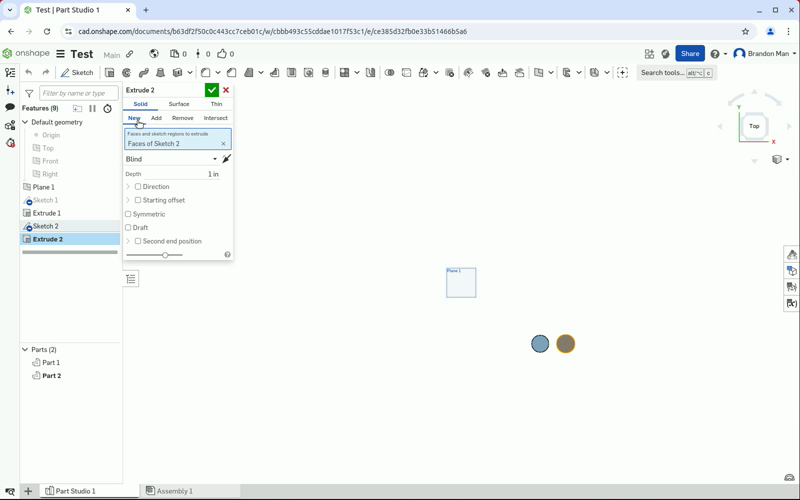
key(tab, 4)
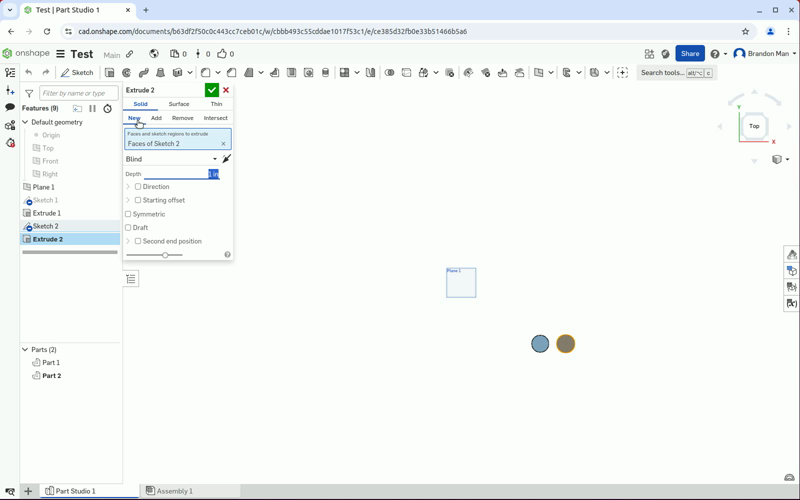
text(2.407)
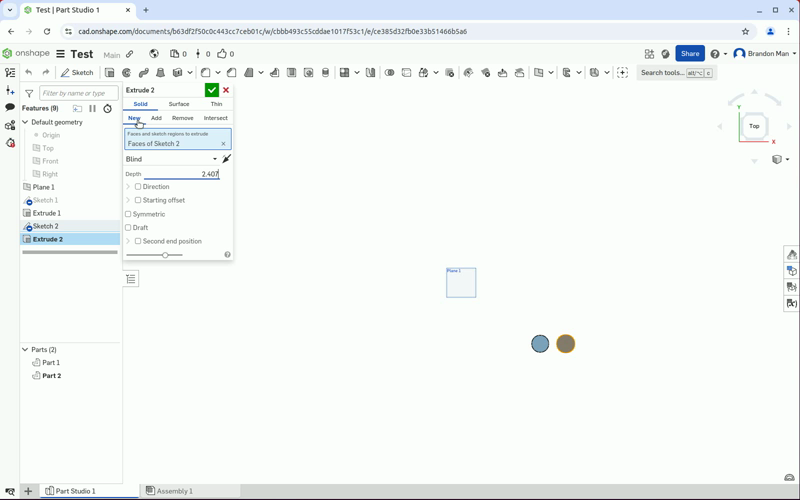
key(enter)
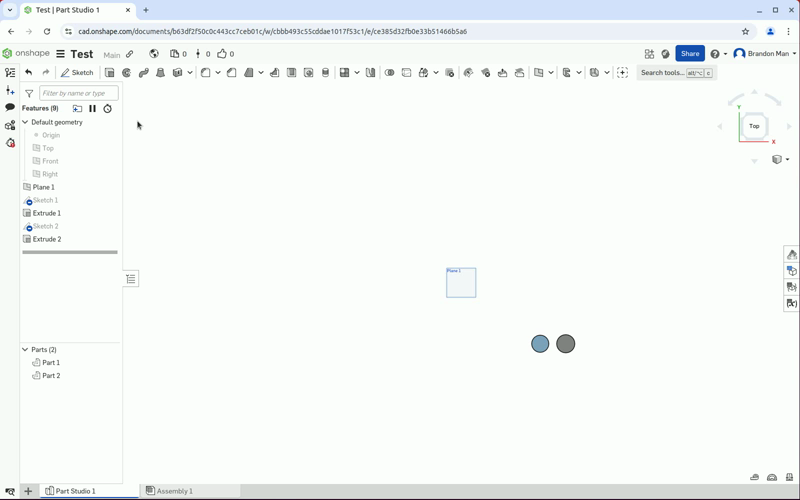
key(shift+h)
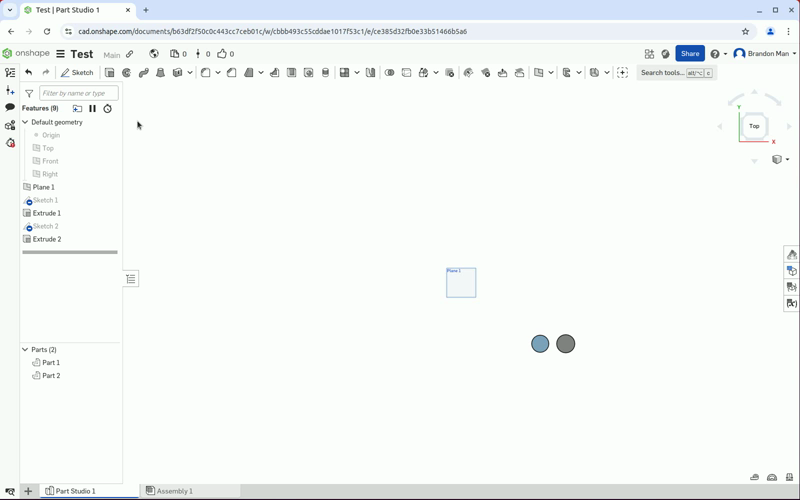
key(shift+h)
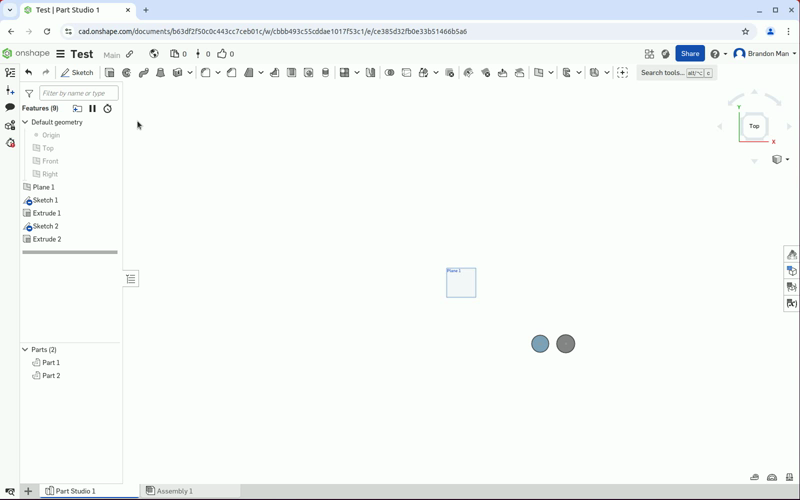
key(shift+7)
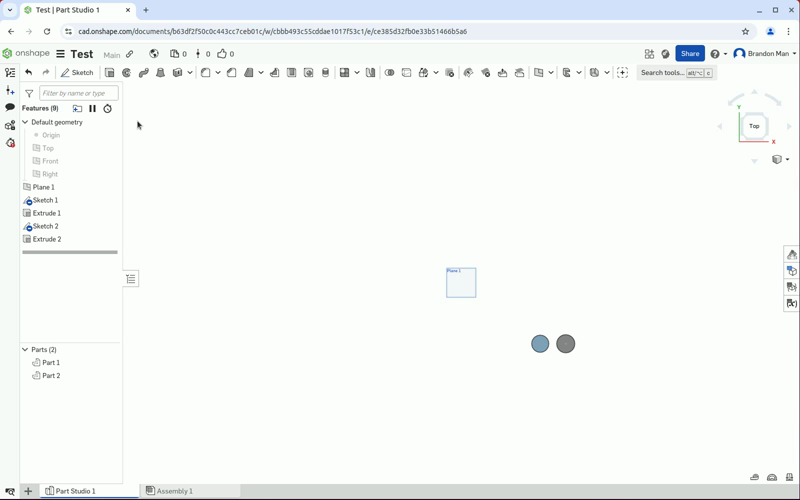
key(up, 3)
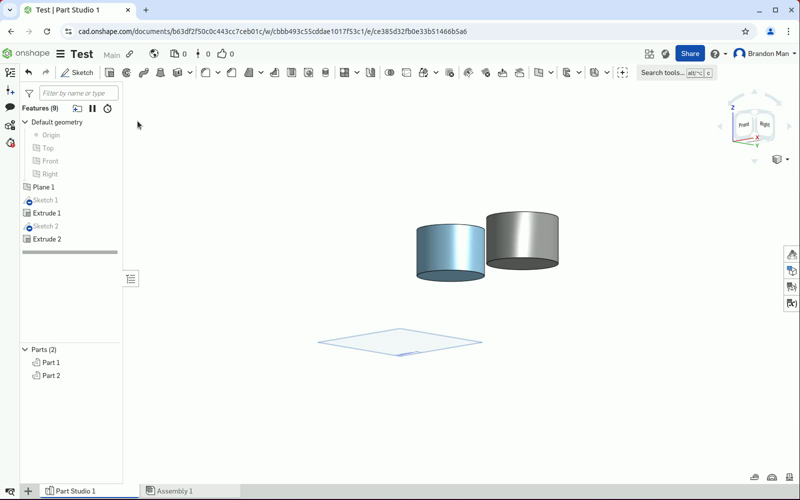
key(left, 3)
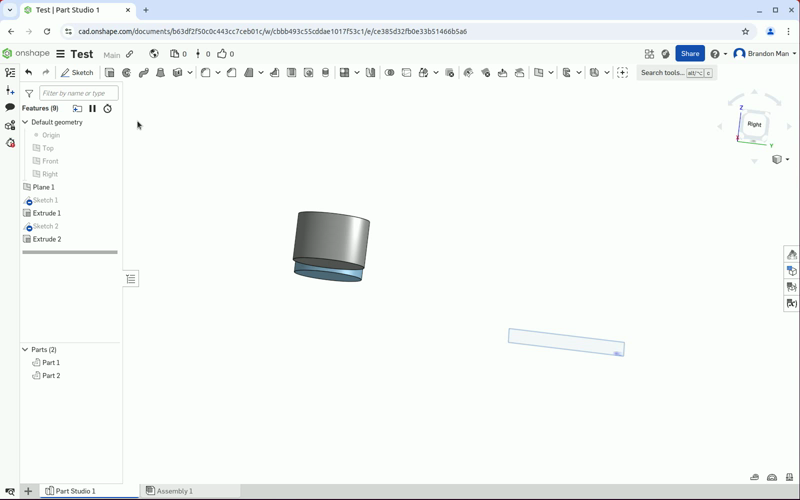
key(right, 3)
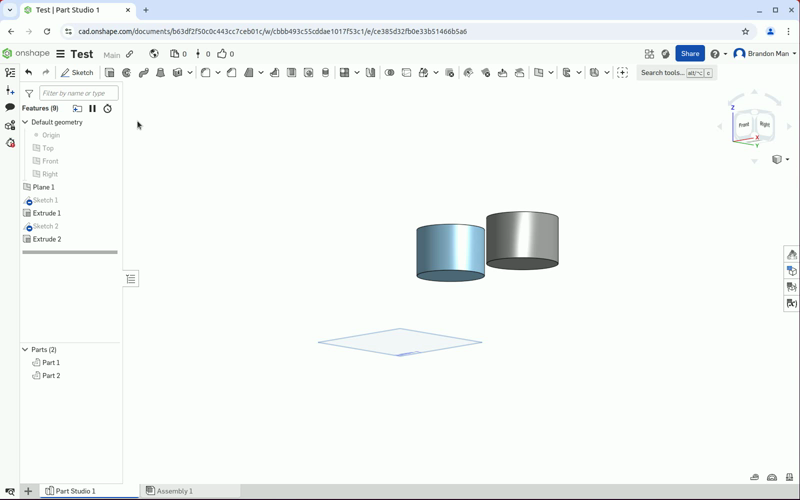
key(down, 3)
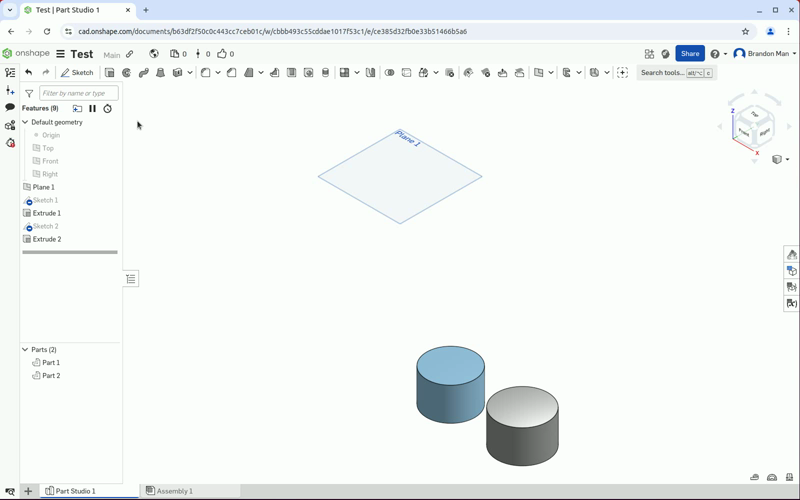
mouse_move(73, 189)
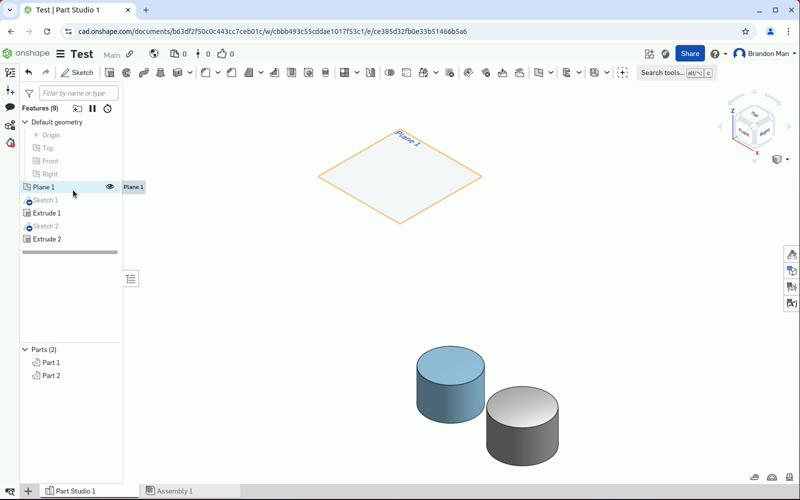
click(73, 189)